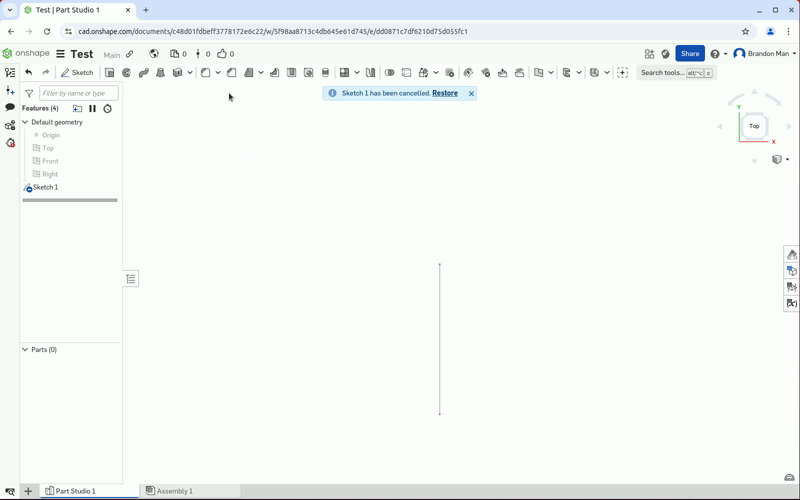
key(shift+h)
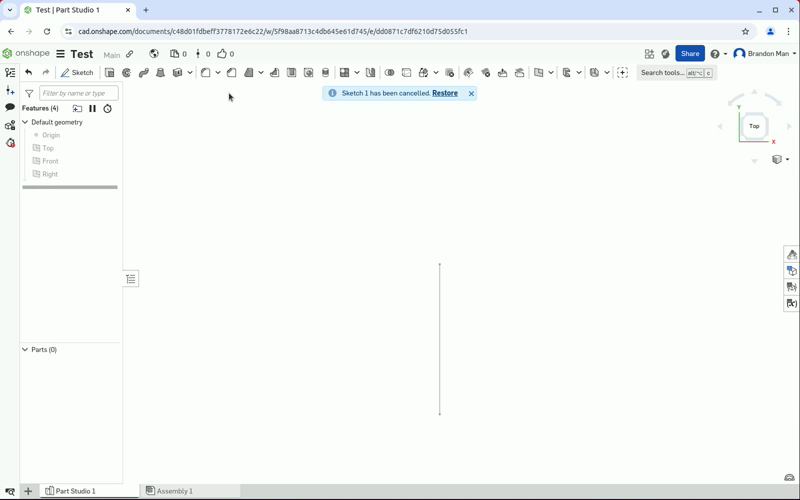
key(shift+s)
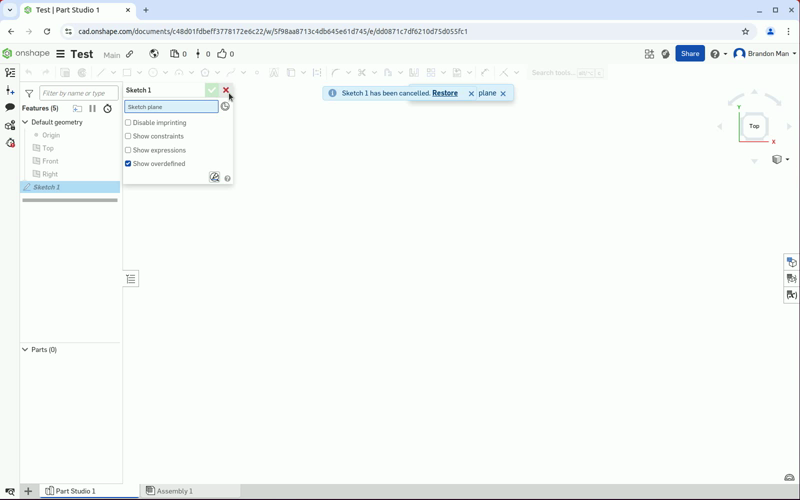
mouse_move(73, 150)
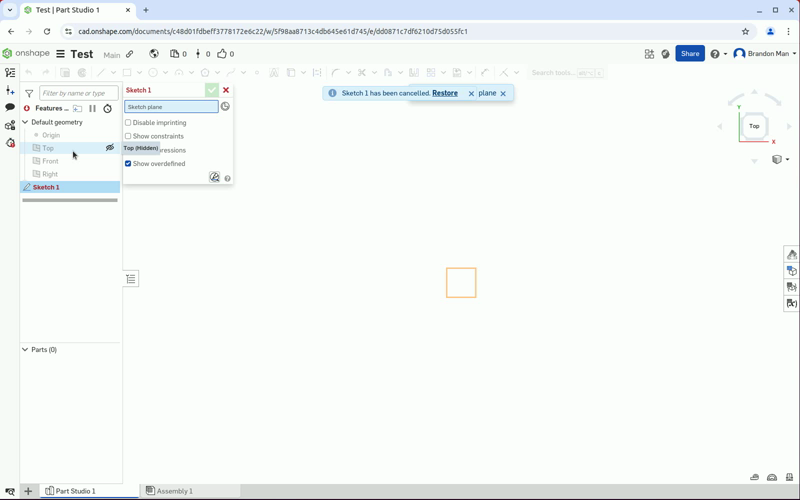
click(73, 150)
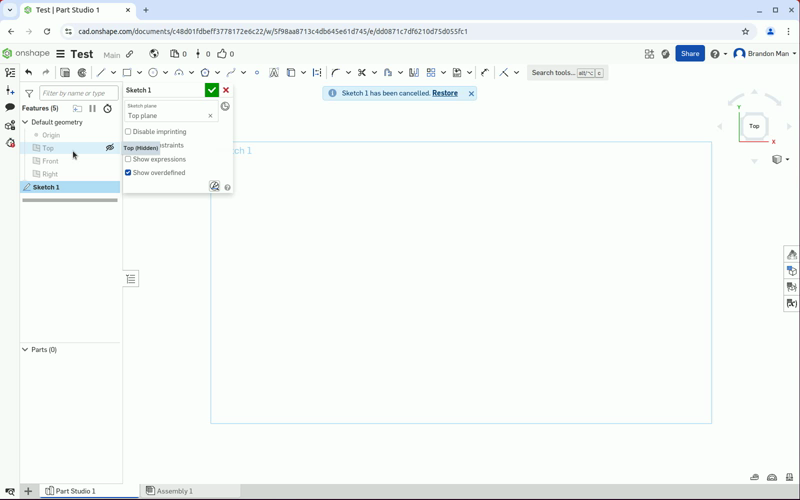
mouse_move(73, 352)
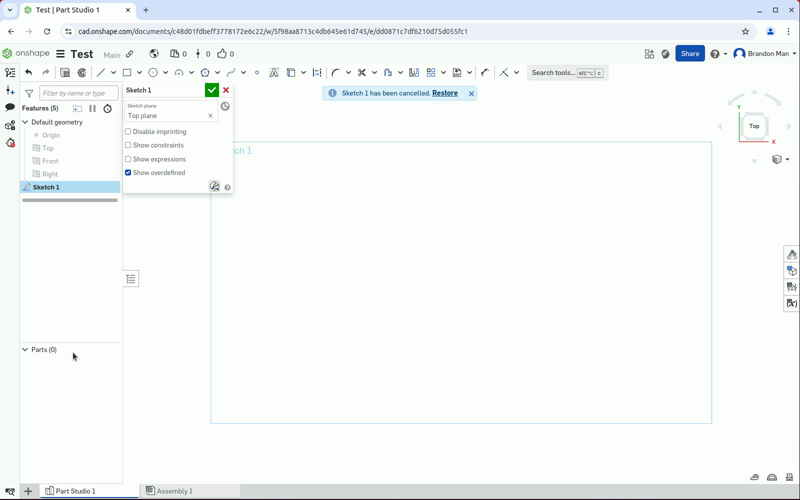
key(y)
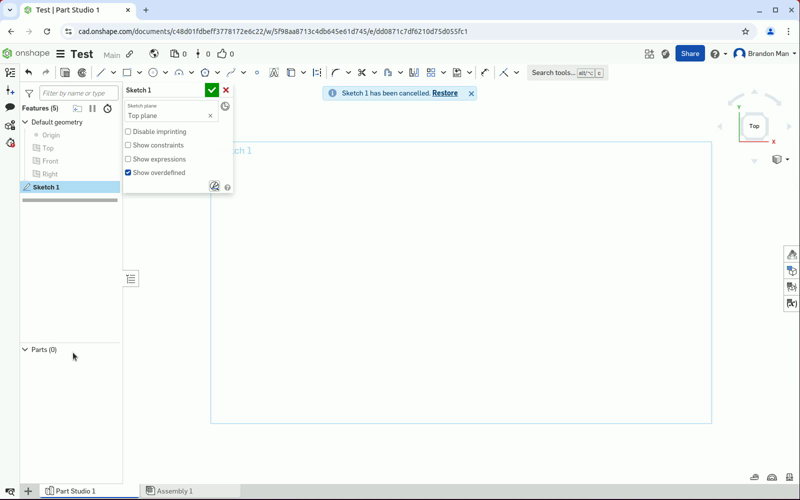
key(l)
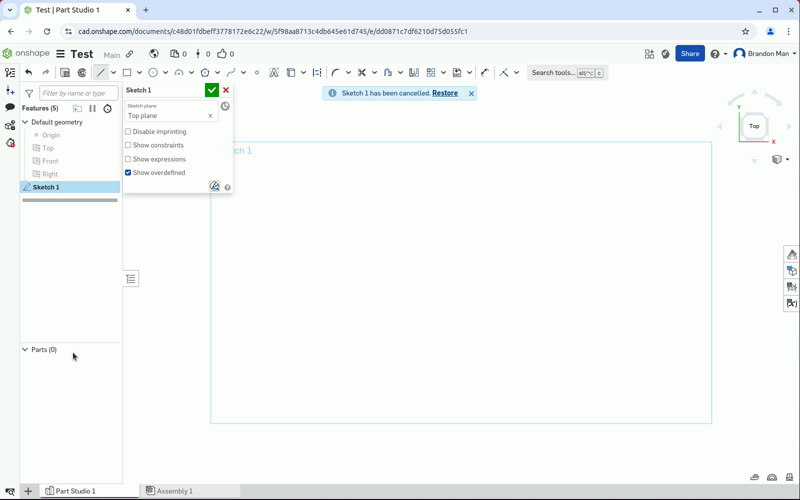
key_down(shift)
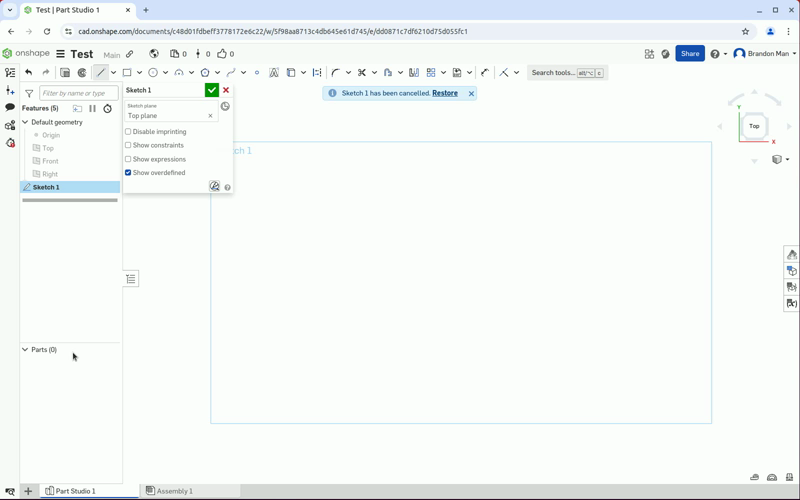
mouse_move(403, 360)
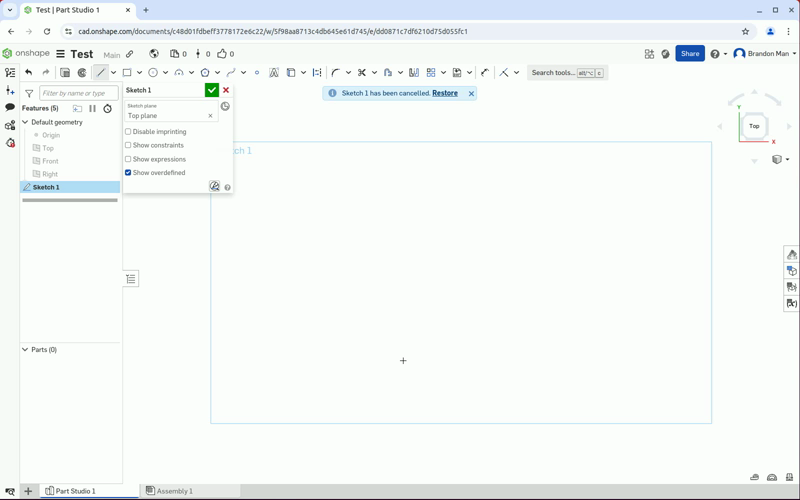
click(403, 360)
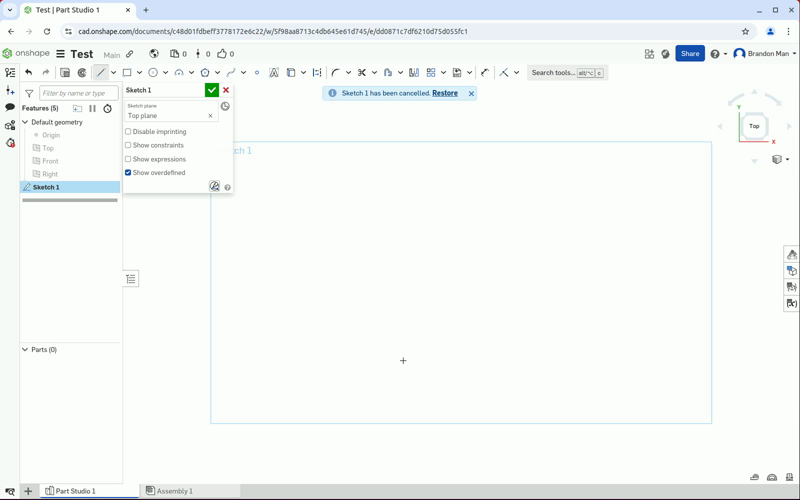
key_up(shift)
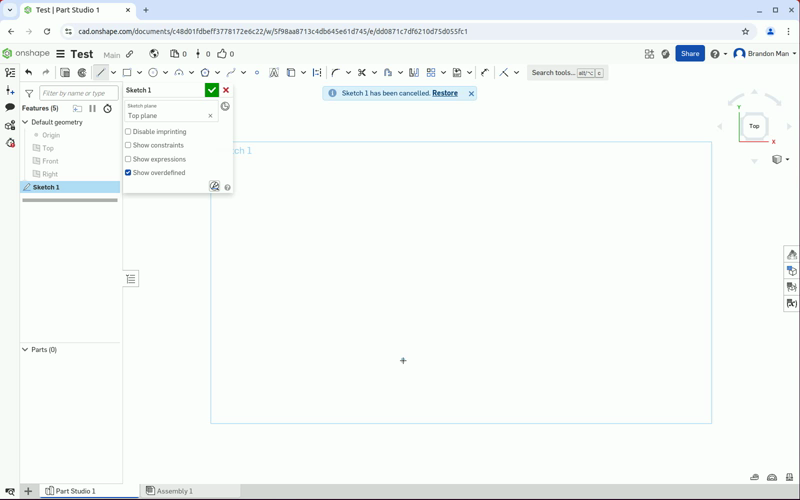
key_down(shift)
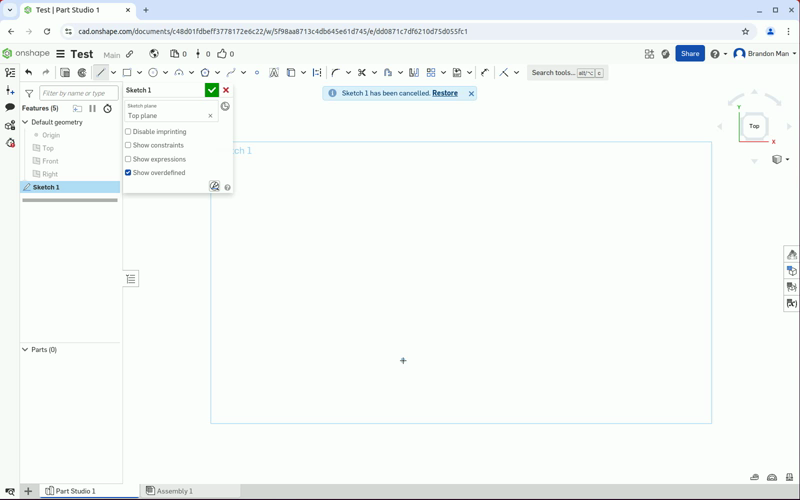
mouse_move(433, 360)
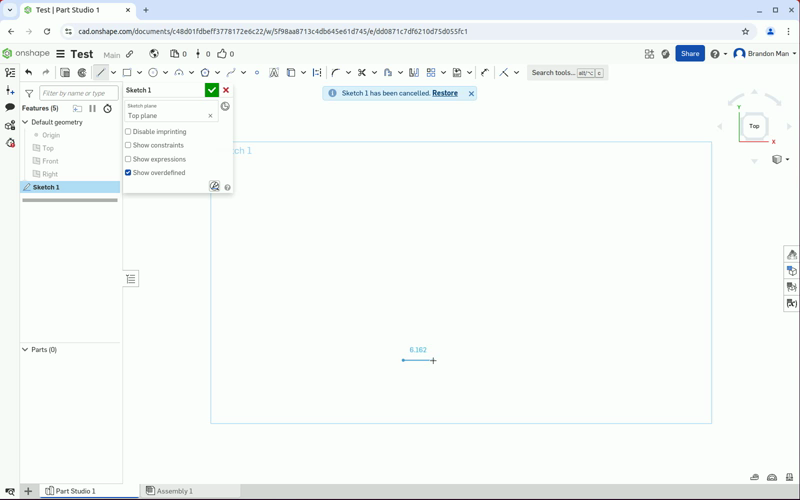
mouse_move(410, 360)
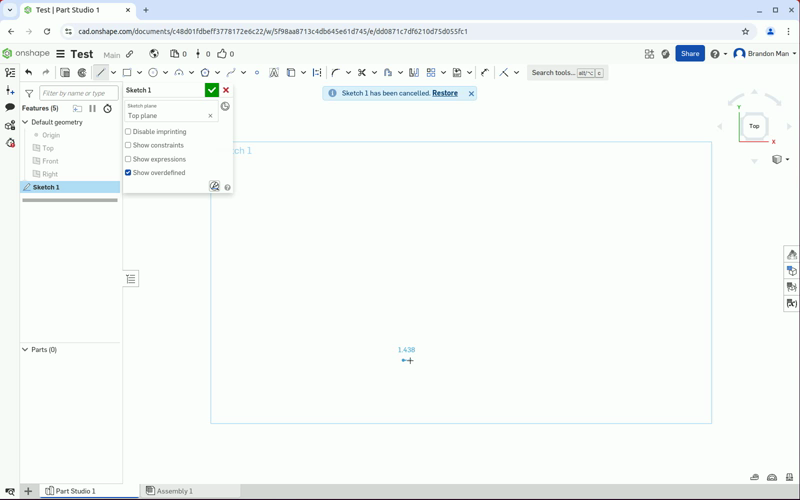
scroll(6)
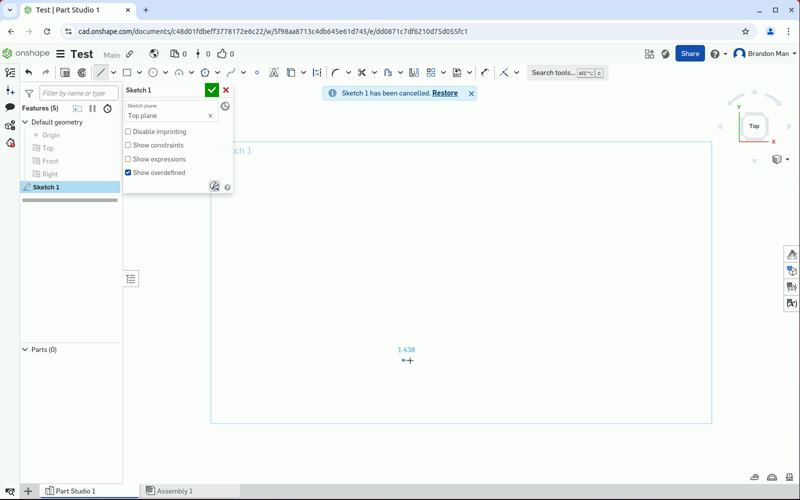
scroll(6)
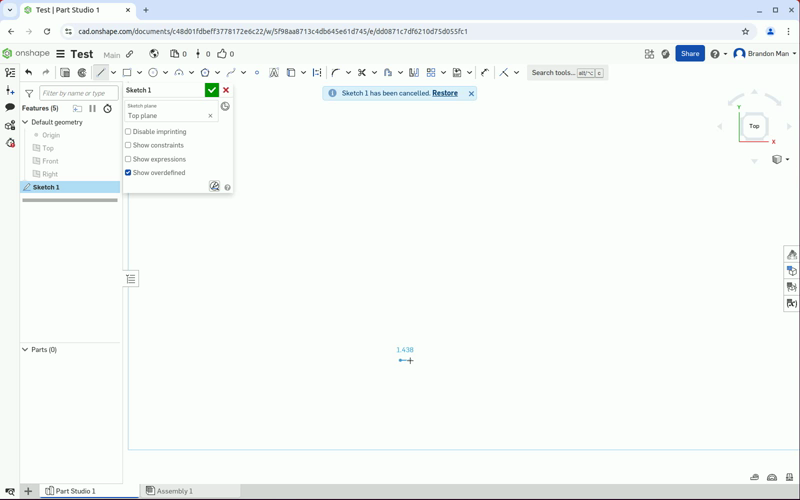
scroll(6)
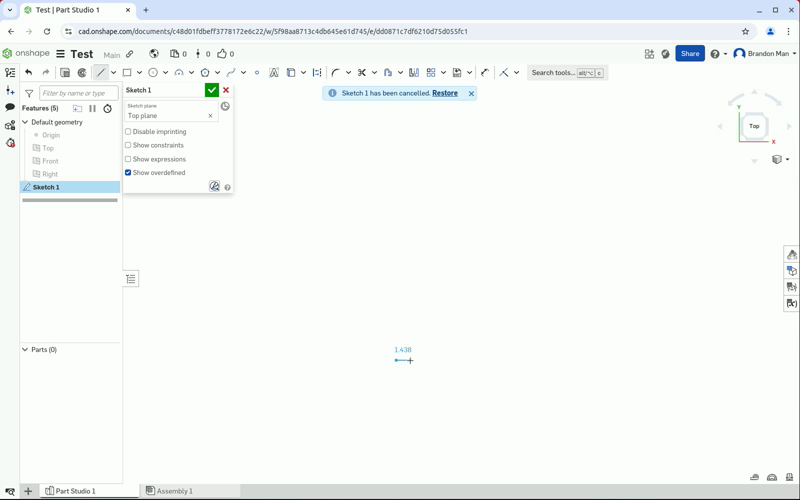
scroll(6)
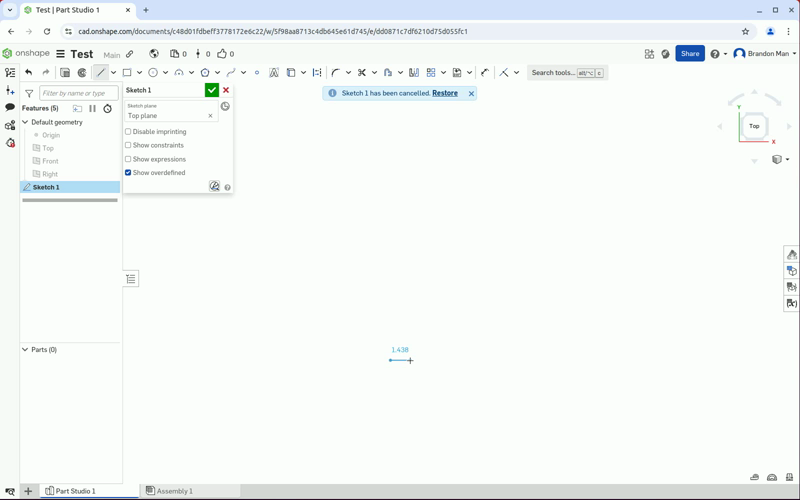
scroll(6)
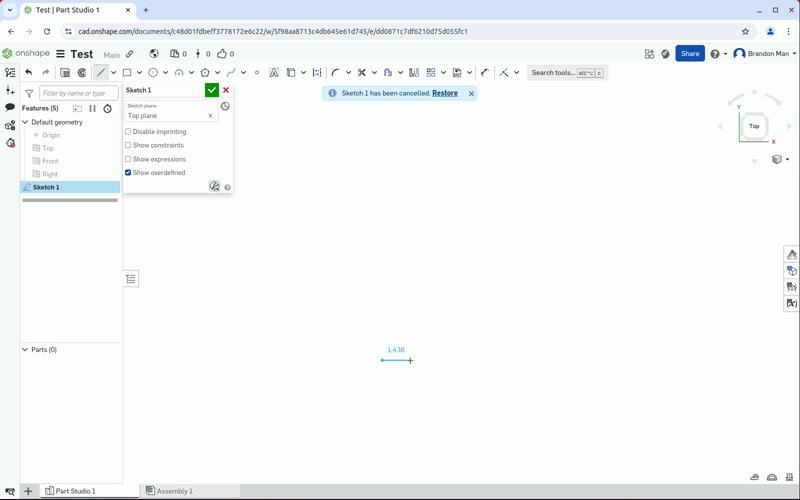
scroll(6)
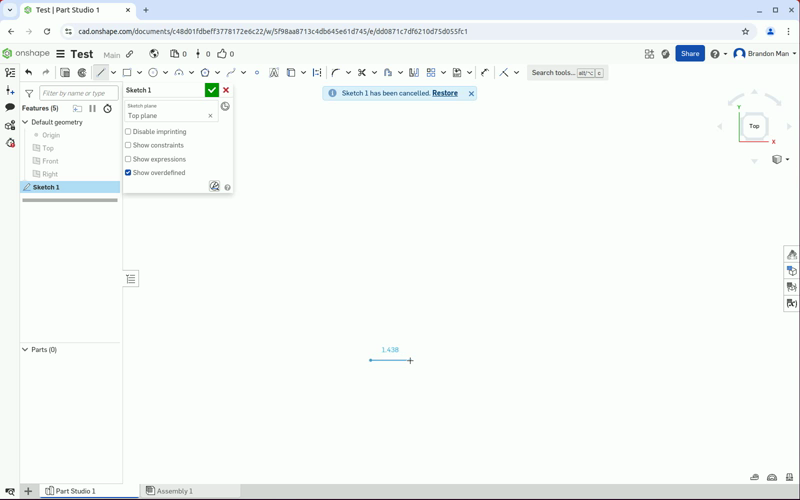
scroll(6)
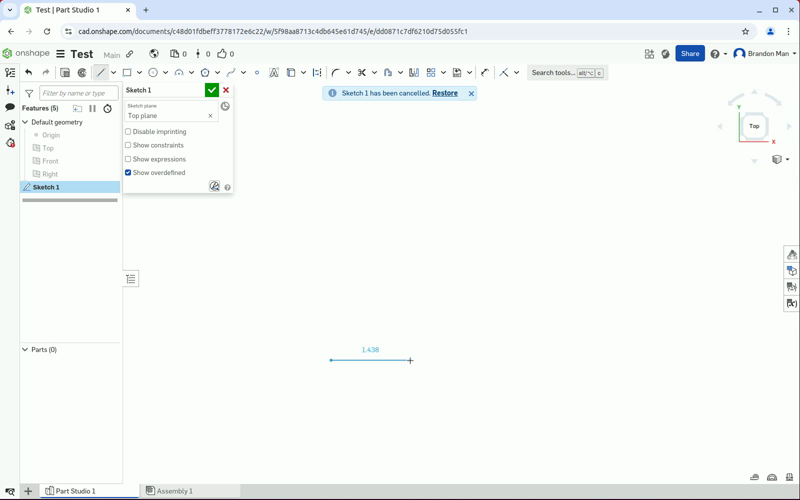
click(410, 360)
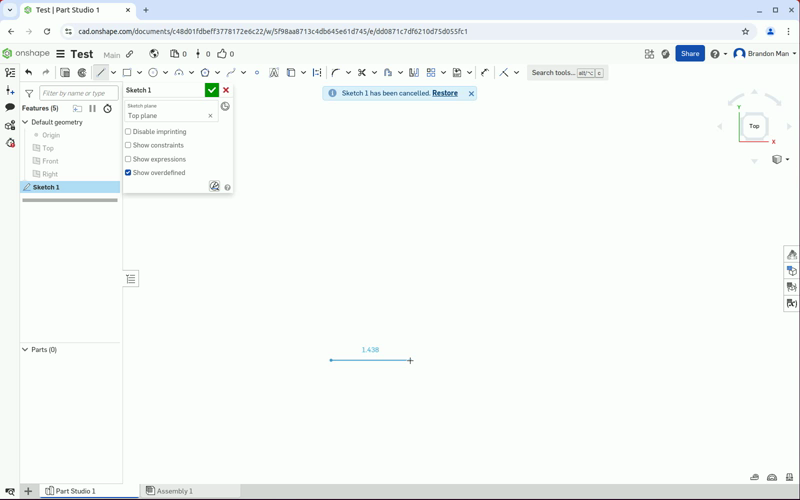
scroll(-6)
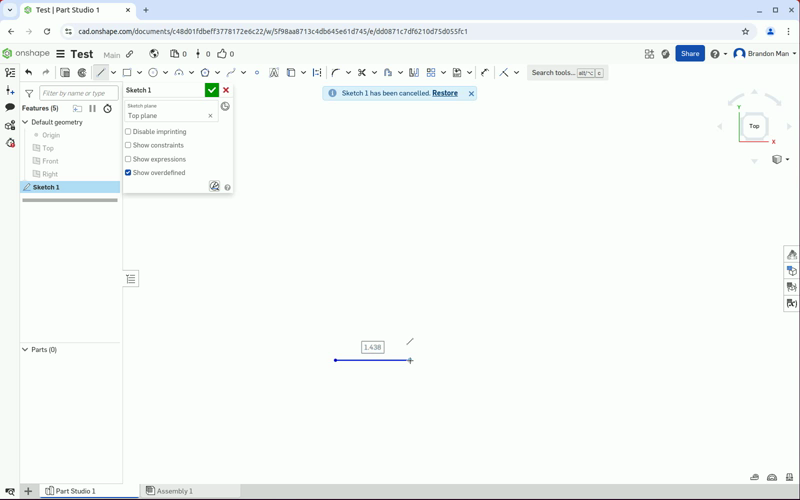
scroll(-6)
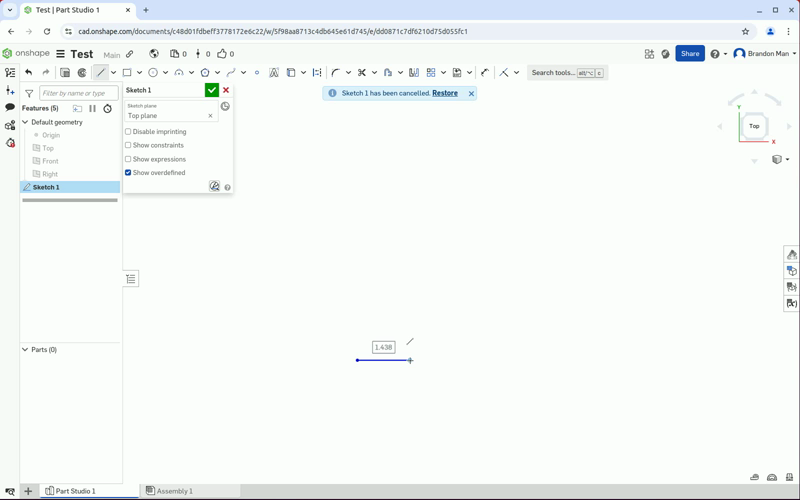
scroll(-6)
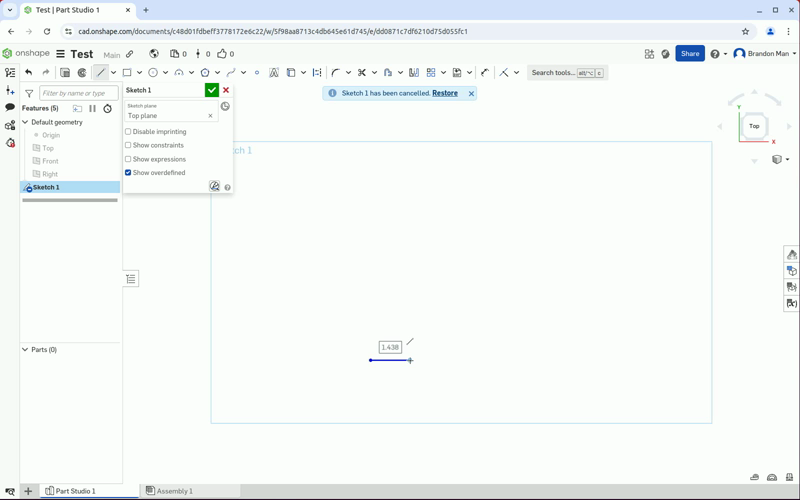
scroll(-6)
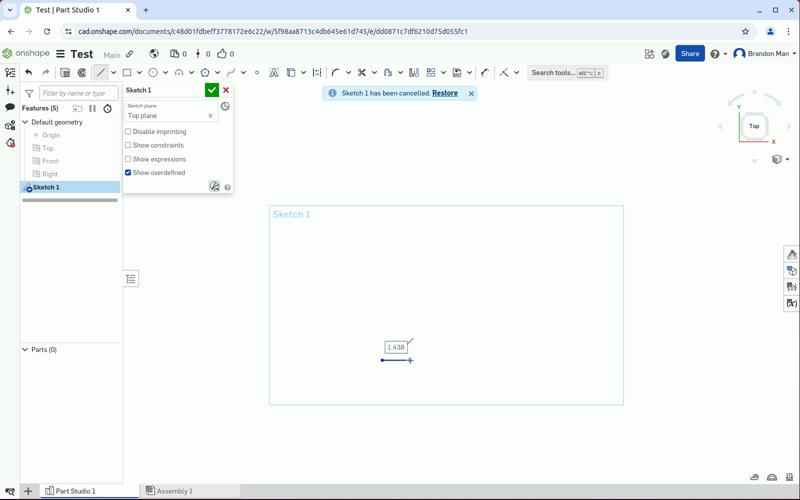
scroll(-6)
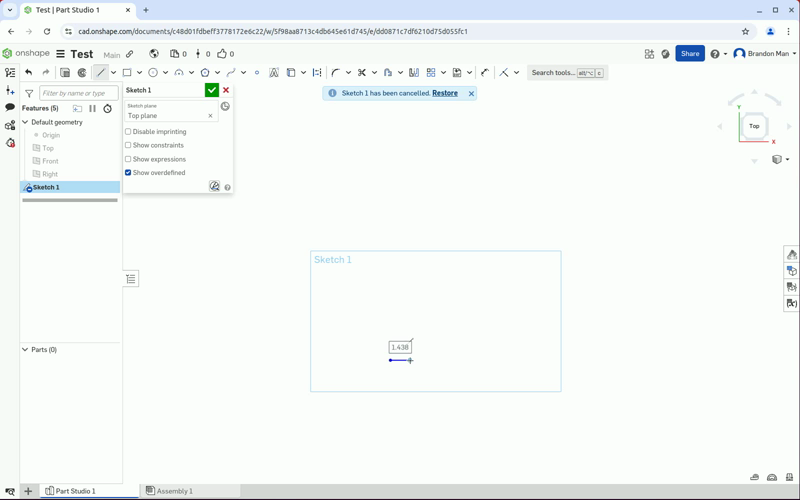
scroll(-6)
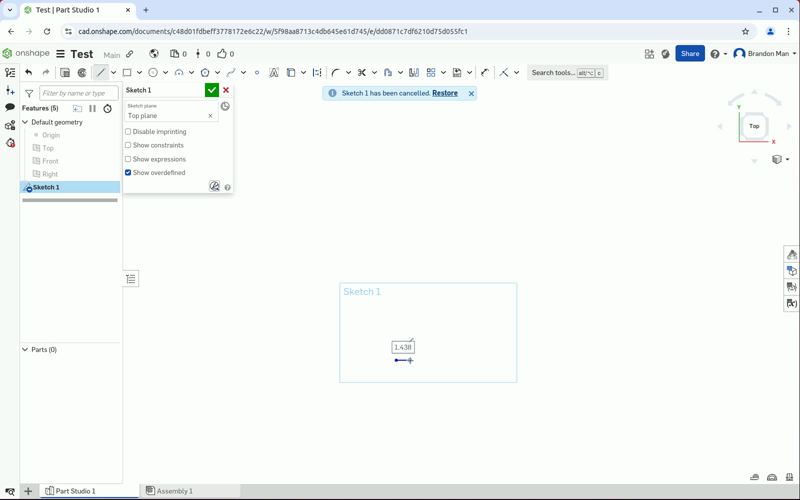
scroll(-6)
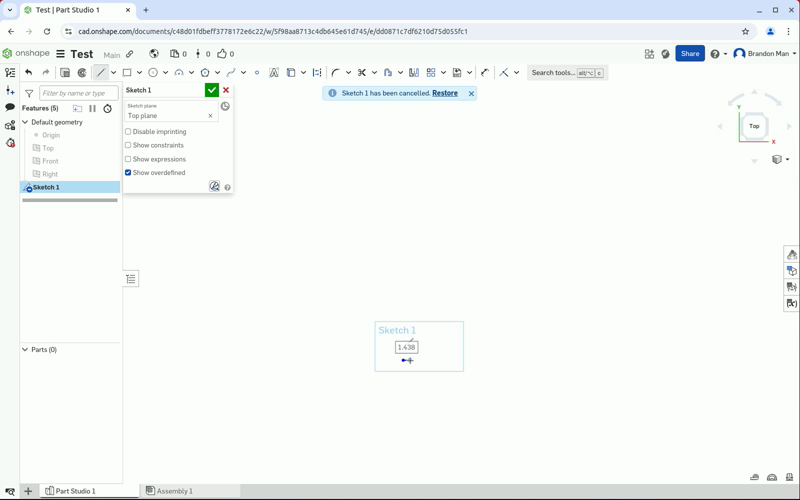
key_up(shift)
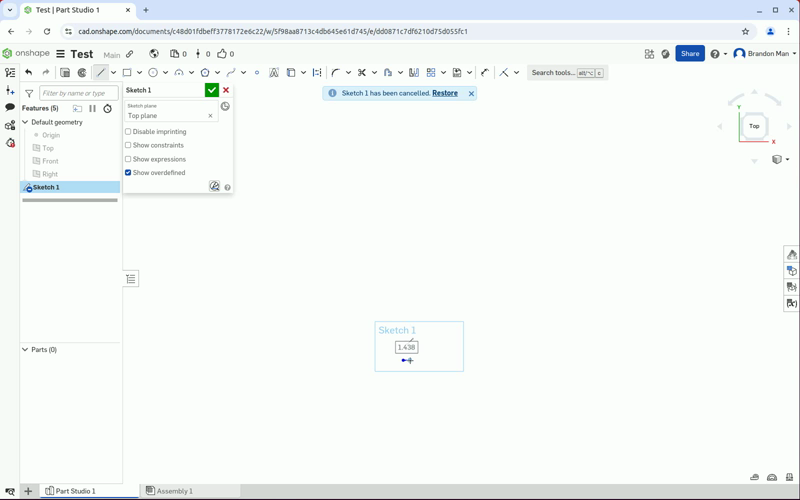
key_down(shift)
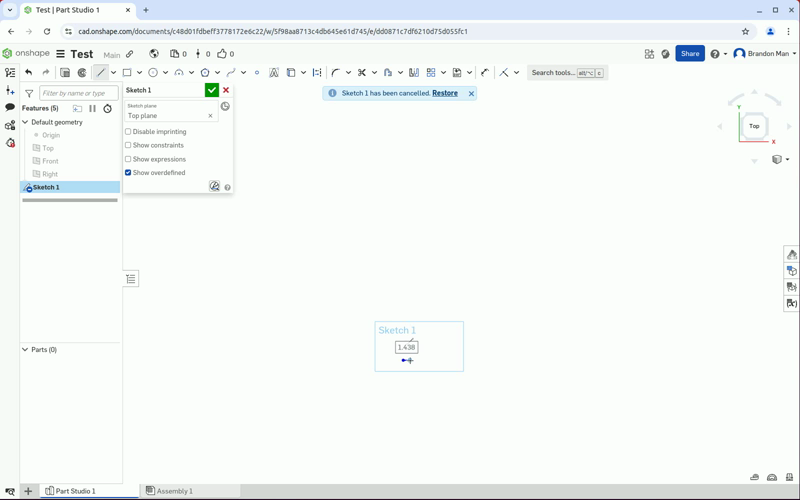
mouse_move(410, 246)
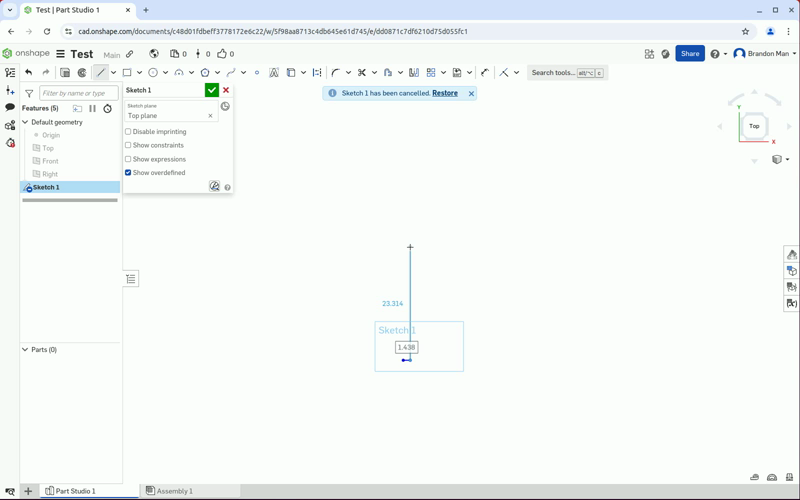
click(410, 246)
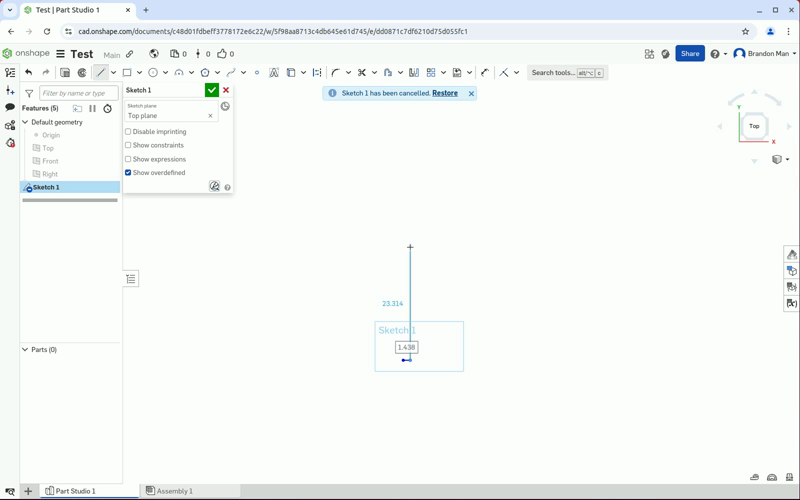
key_up(shift)
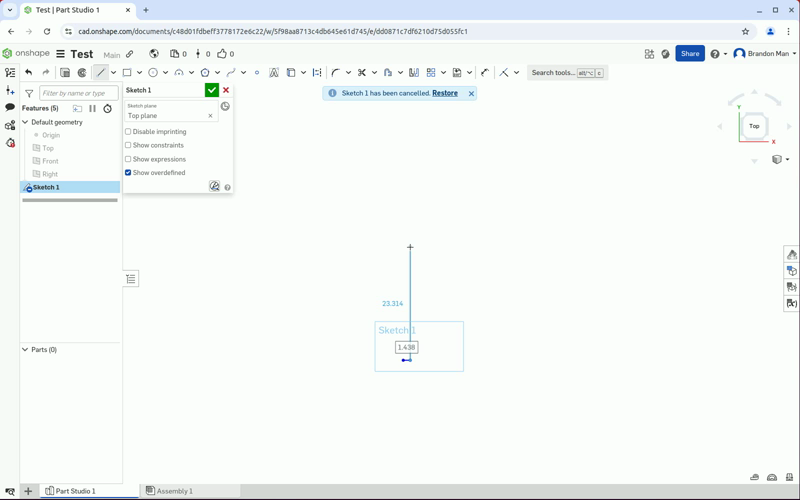
key_down(shift)
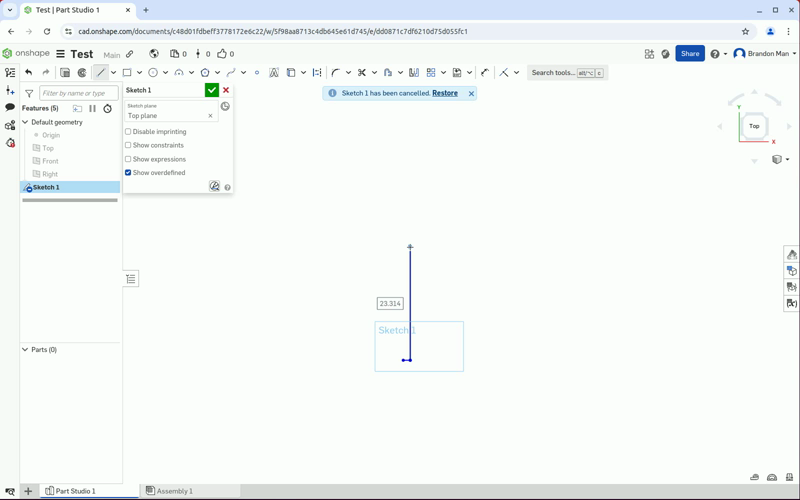
mouse_move(440, 246)
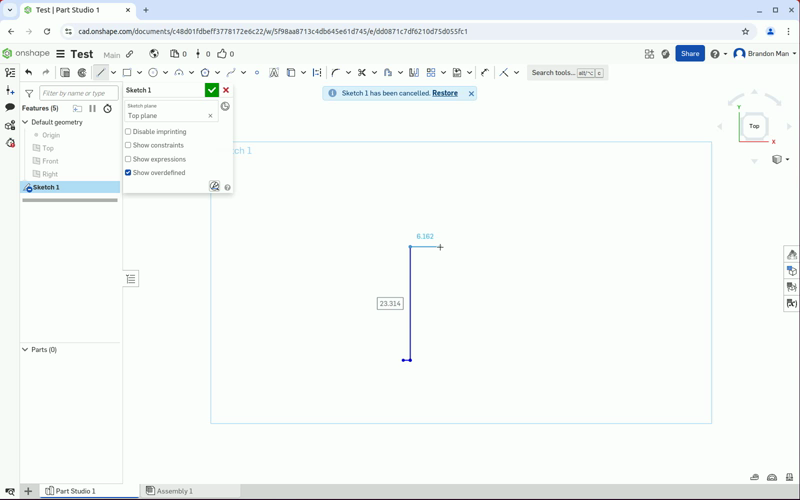
mouse_move(403, 246)
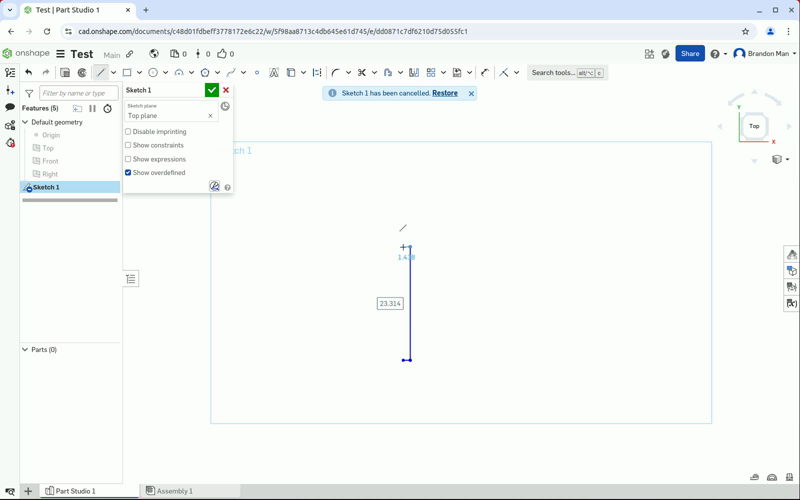
scroll(6)
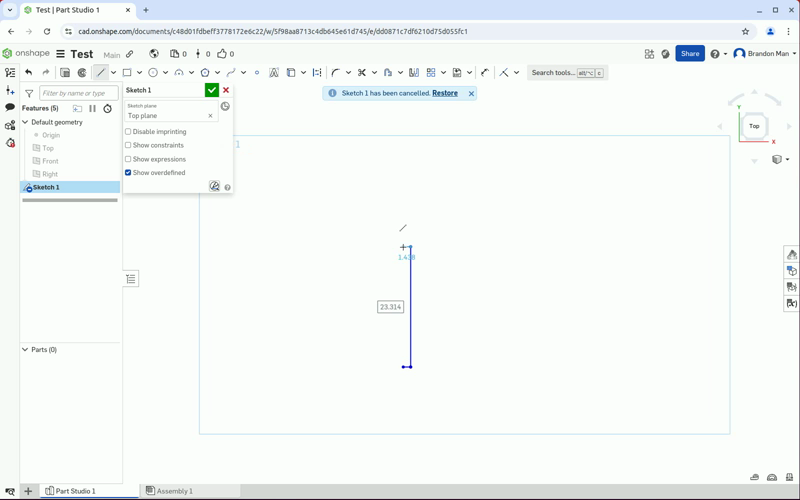
scroll(6)
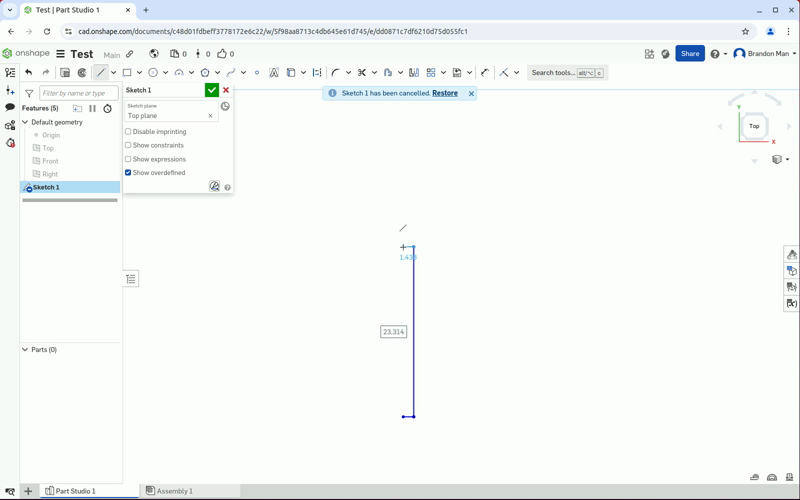
scroll(6)
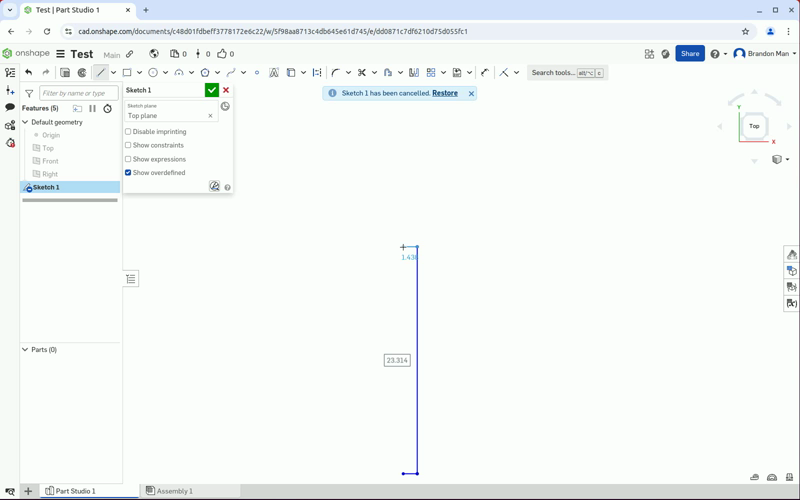
scroll(6)
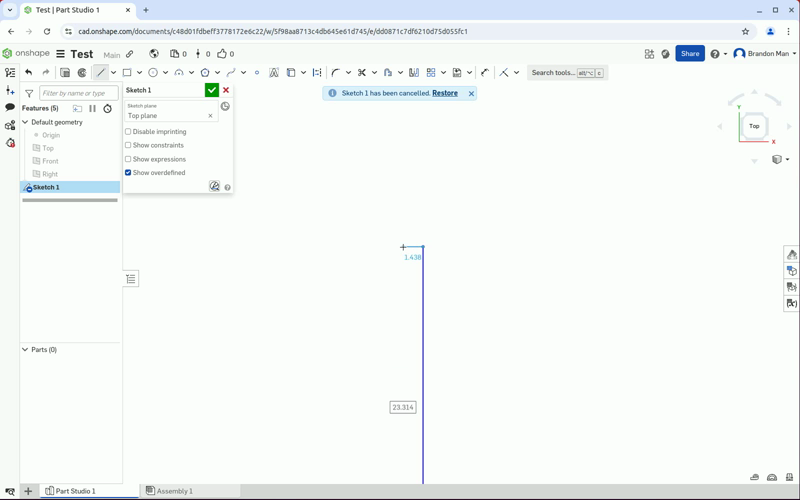
scroll(6)
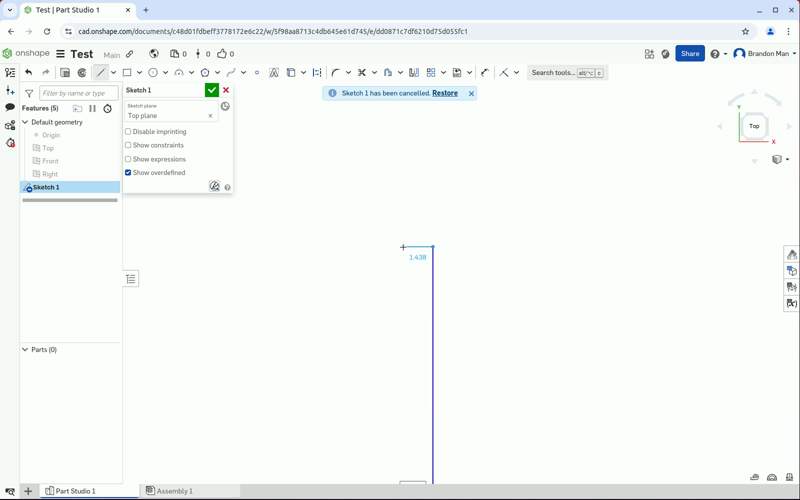
scroll(6)
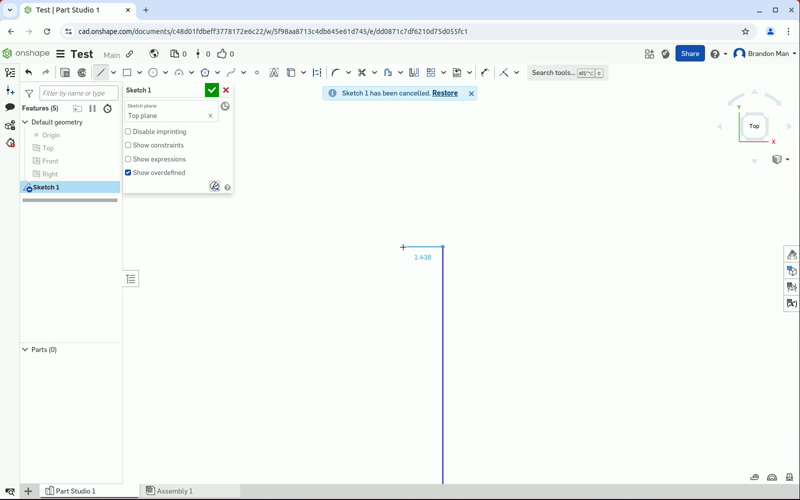
scroll(6)
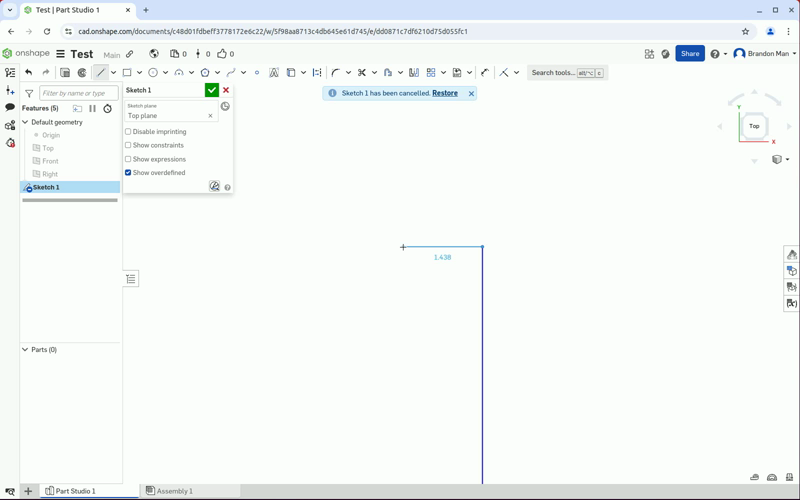
click(403, 246)
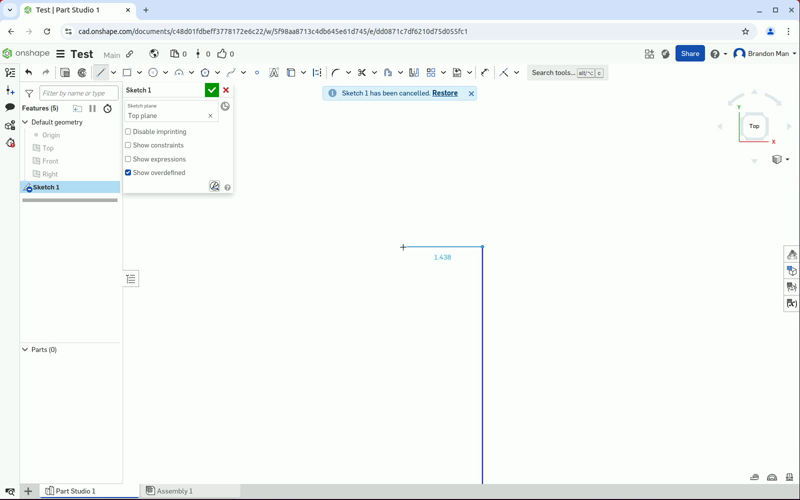
scroll(-6)
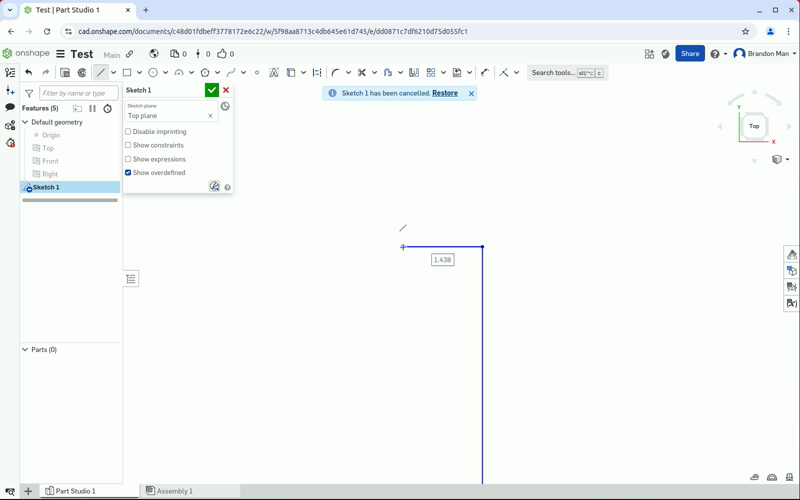
scroll(-6)
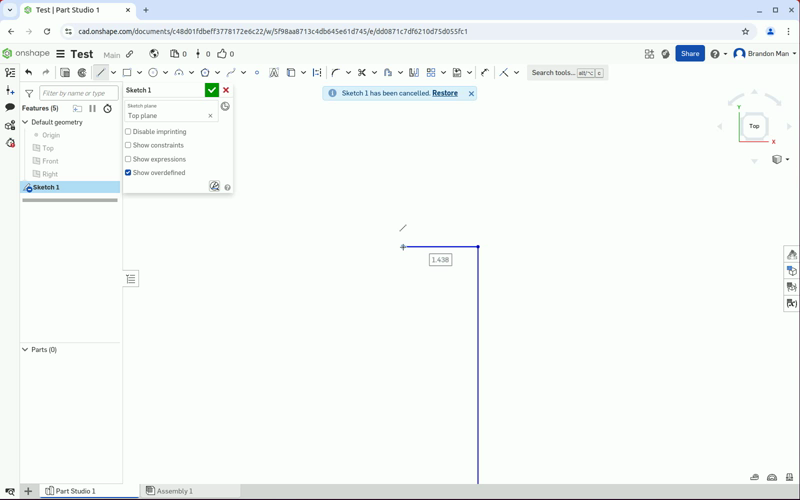
scroll(-6)
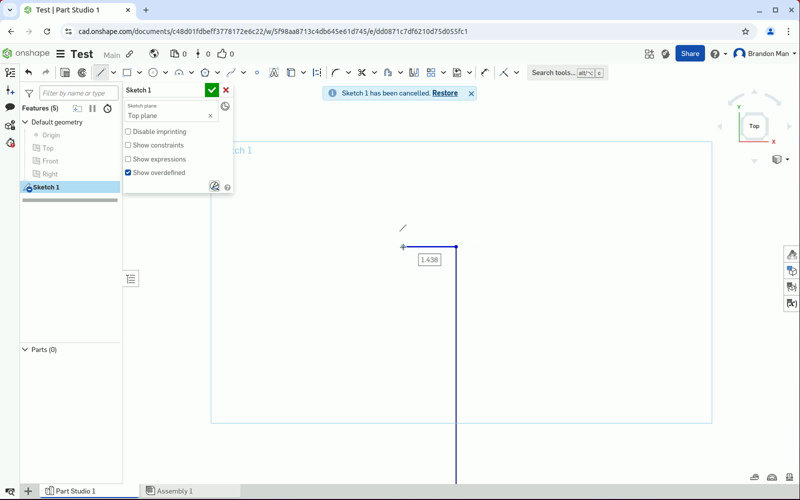
scroll(-6)
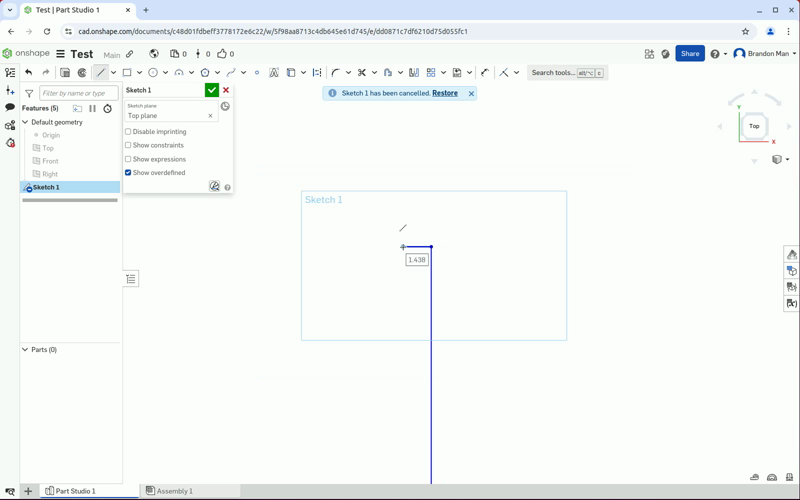
scroll(-6)
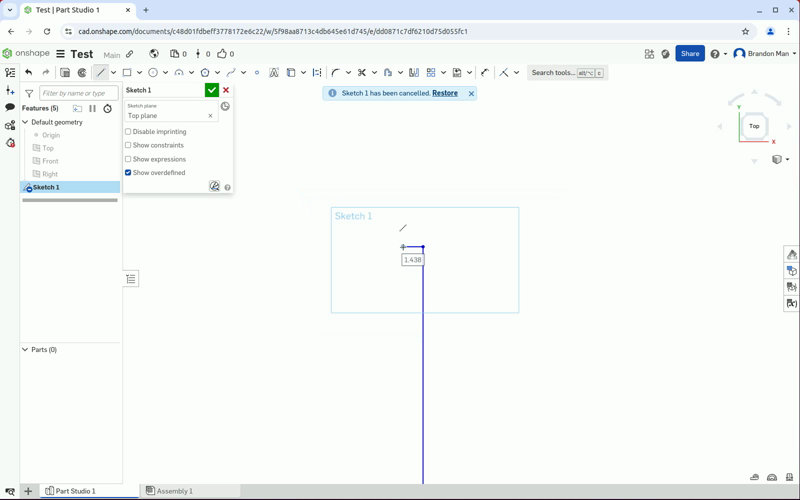
scroll(-6)
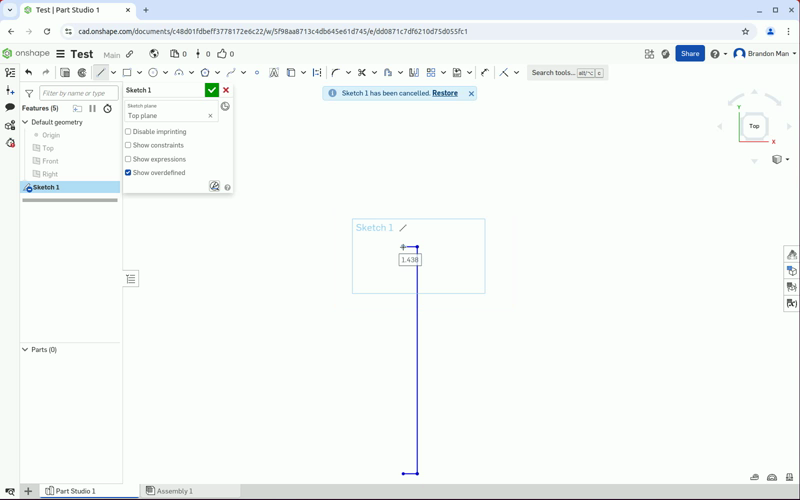
scroll(-6)
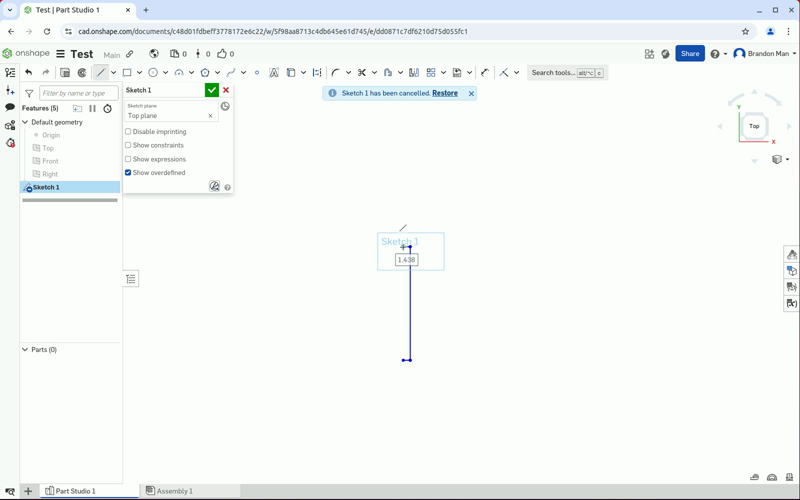
key_up(shift)
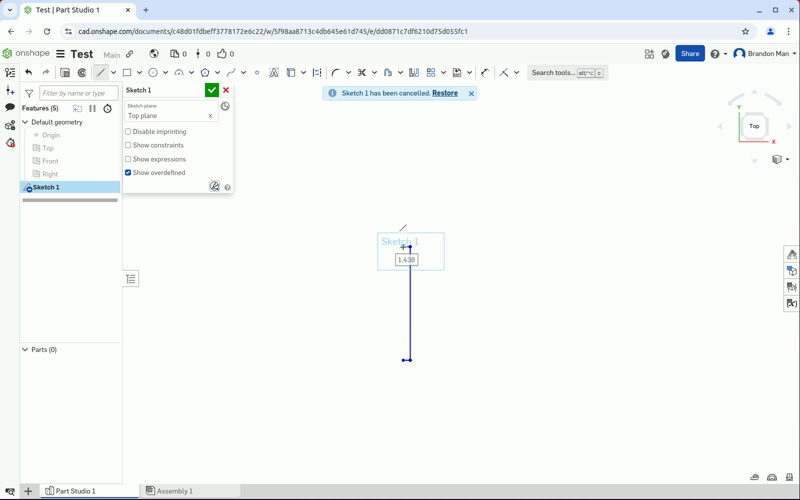
key_down(shift)
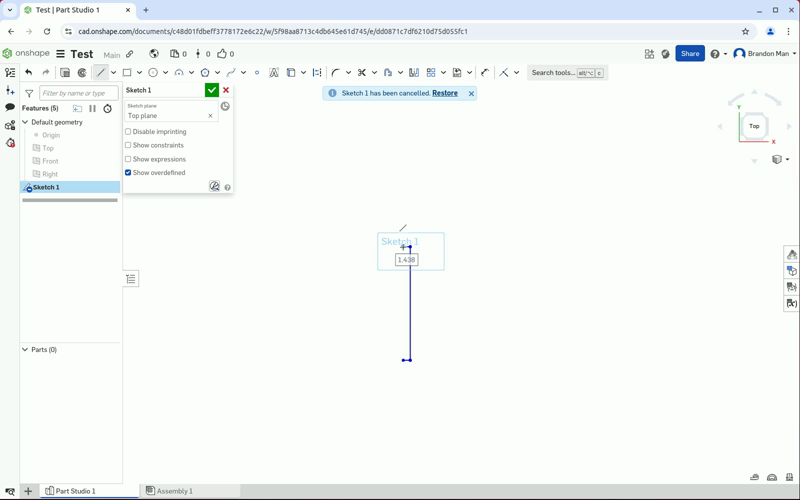
mouse_move(403, 360)
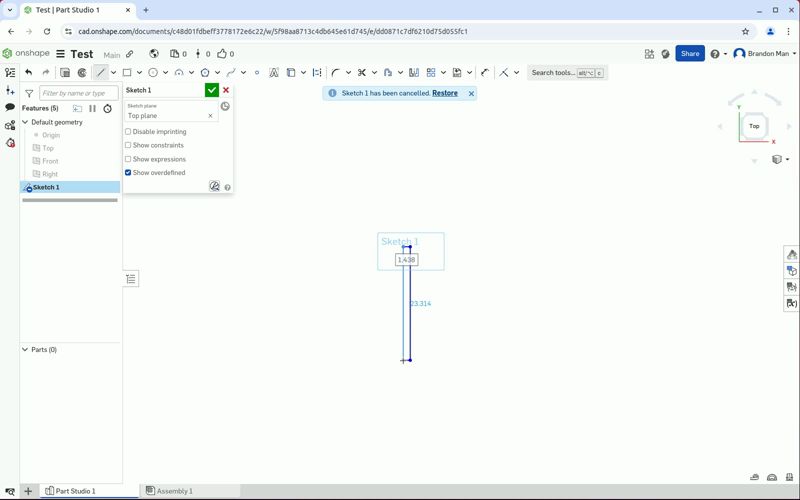
key_up(shift)
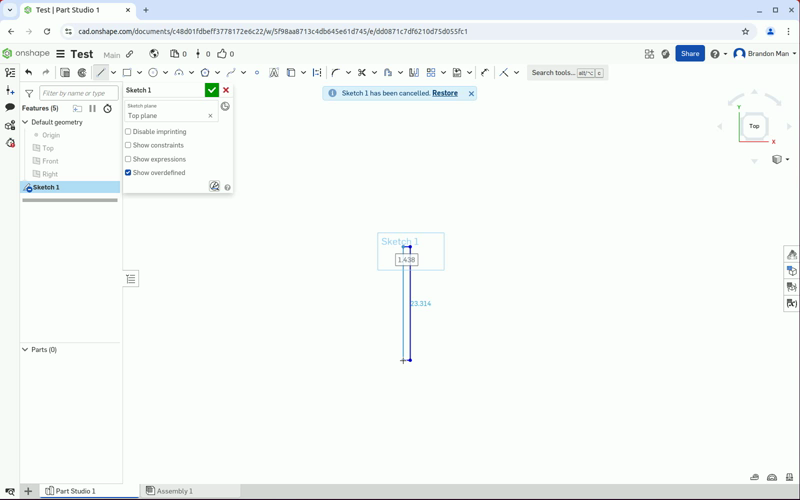
click(403, 360)
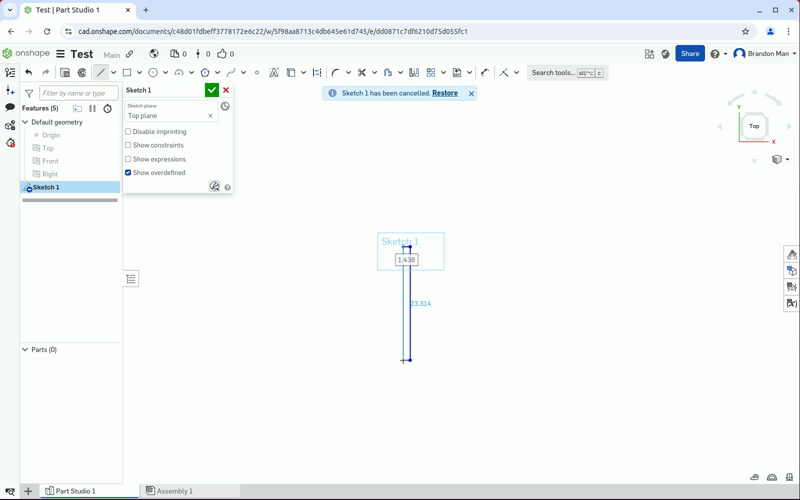
key(esc)
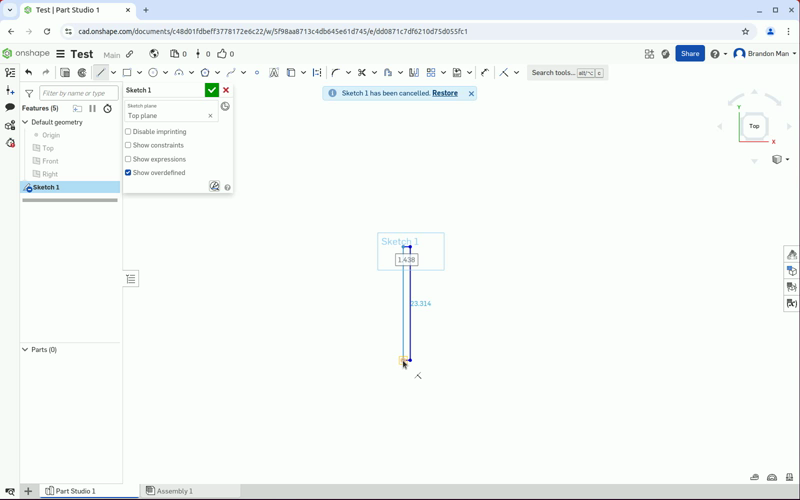
mouse_move(405, 318)
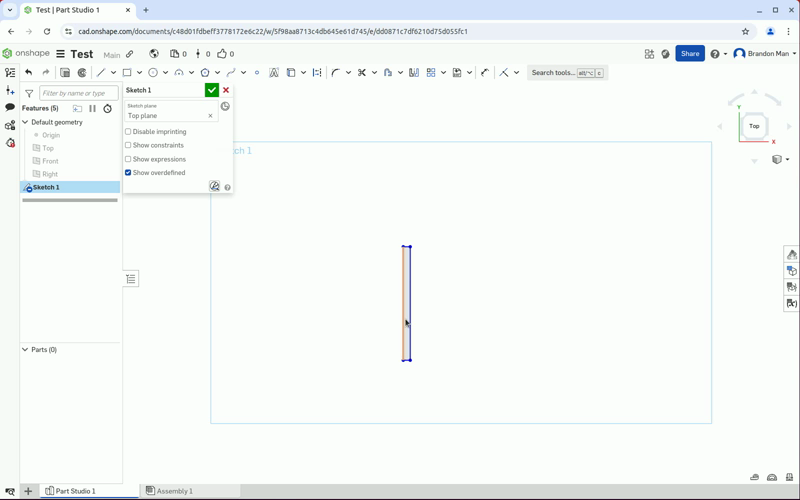
scroll(6)
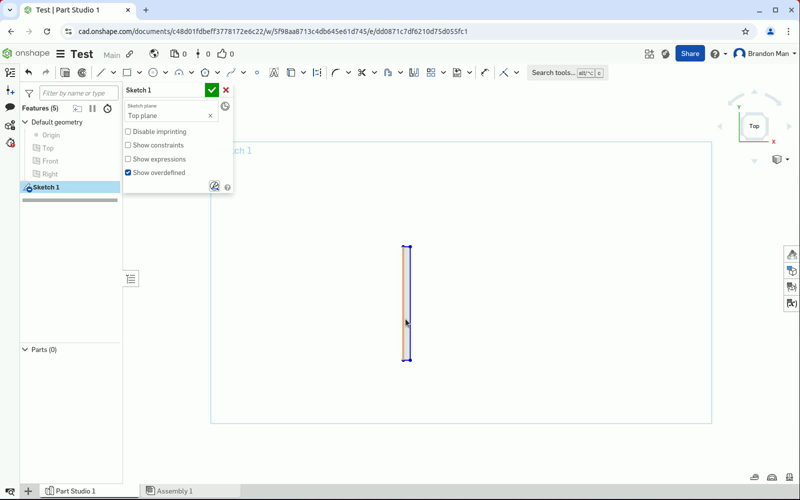
scroll(6)
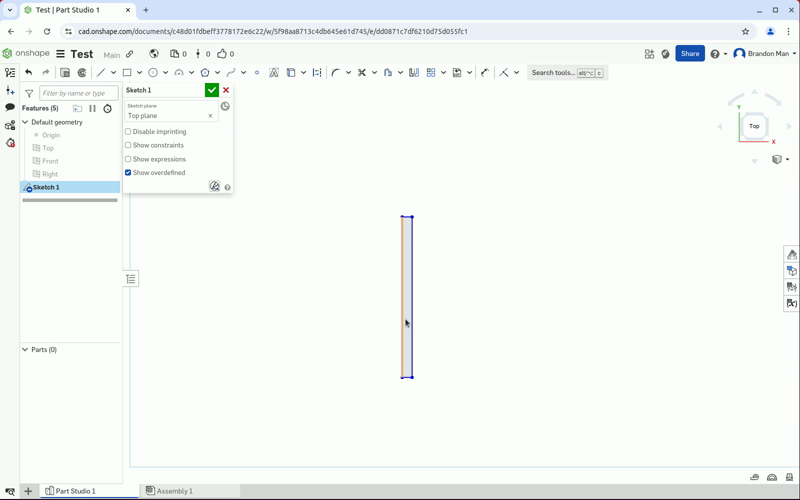
scroll(6)
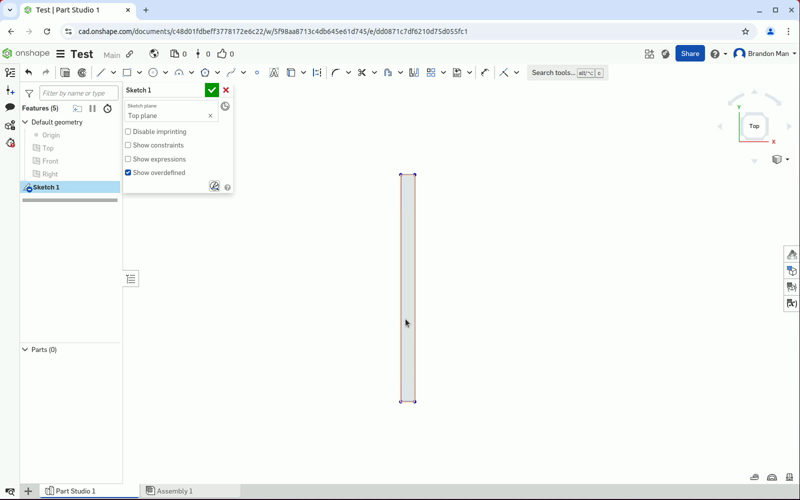
scroll(6)
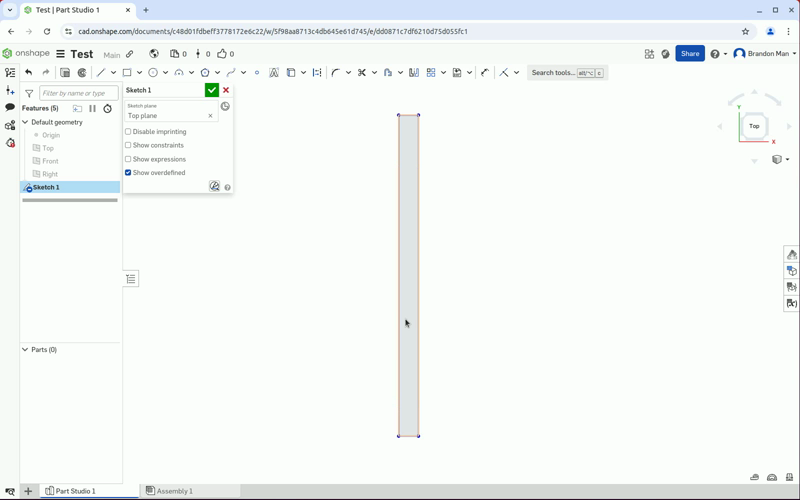
scroll(6)
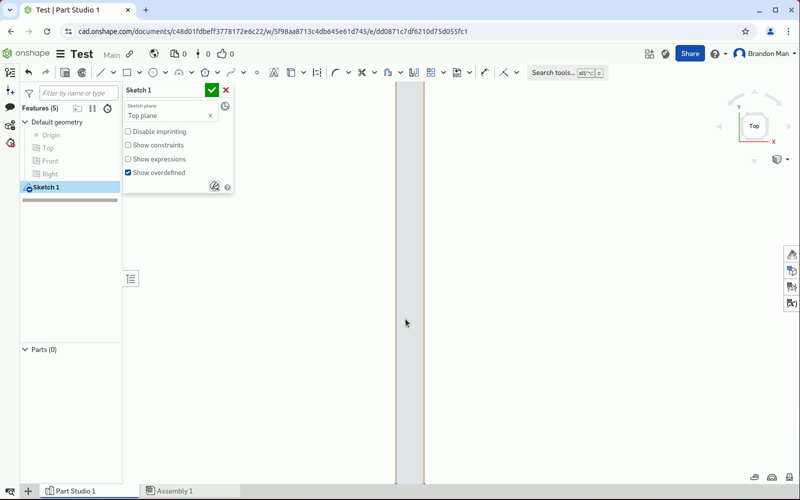
scroll(6)
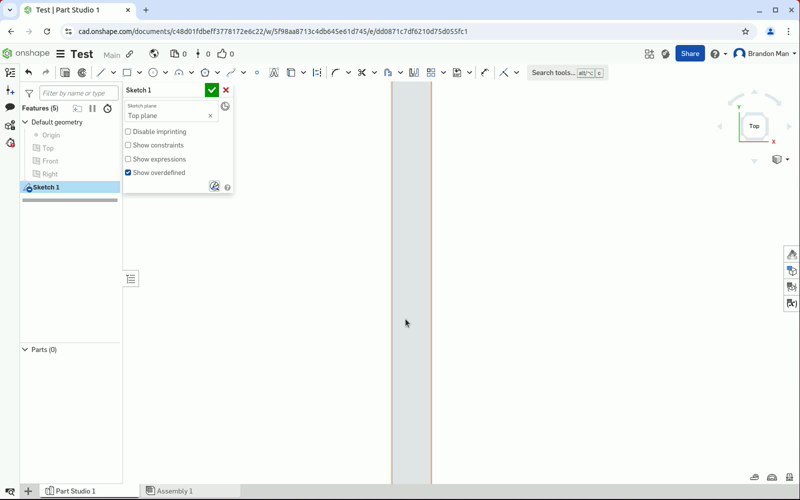
scroll(6)
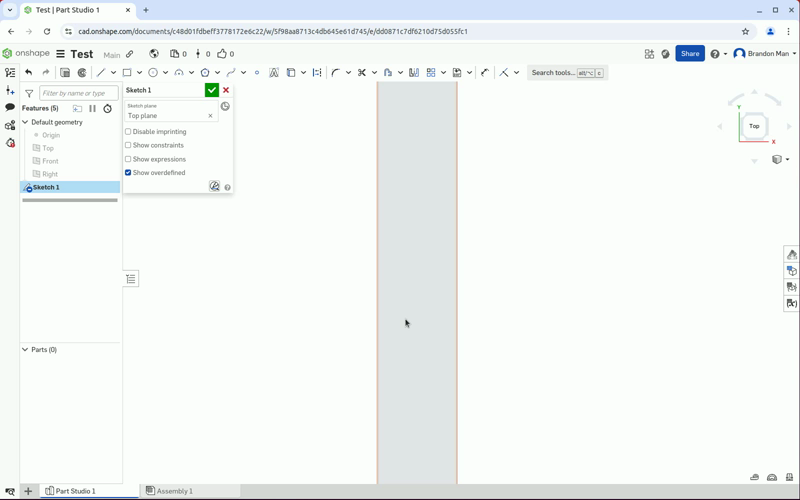
click(405, 318)
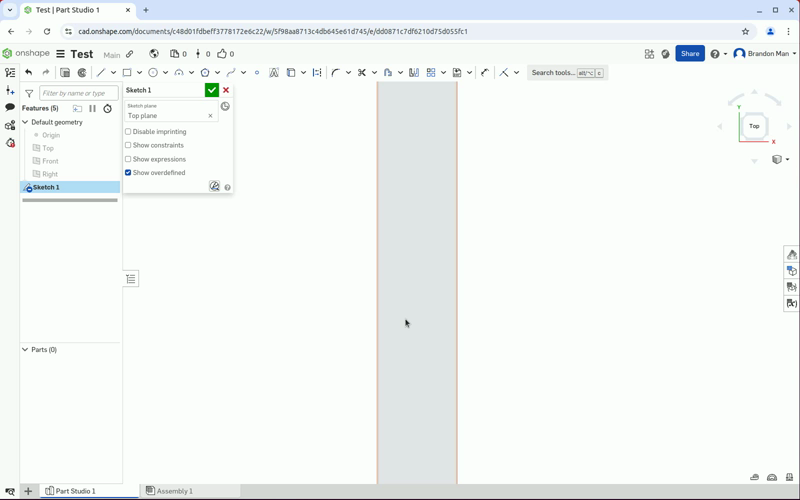
scroll(-6)
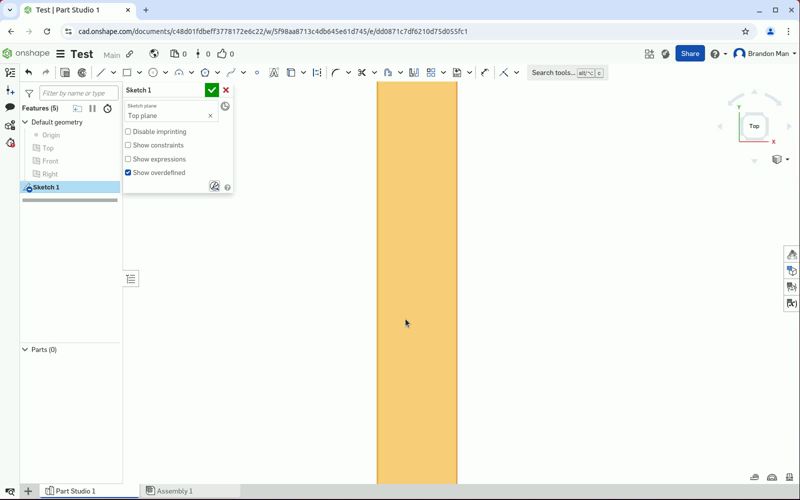
scroll(-6)
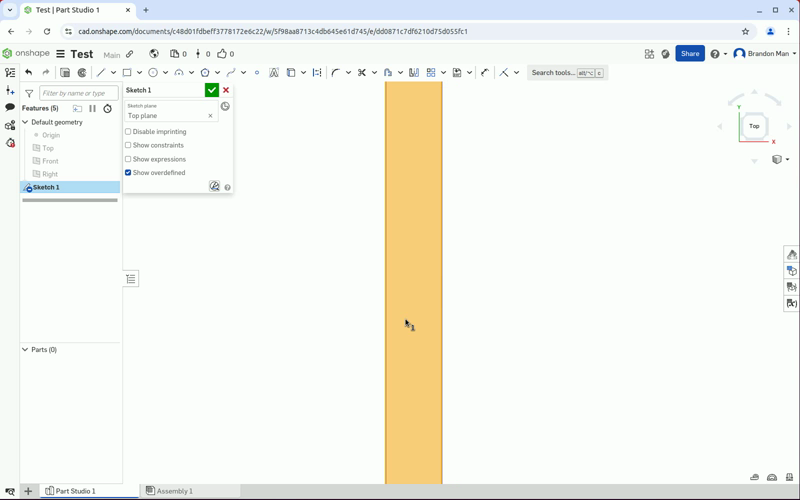
scroll(-6)
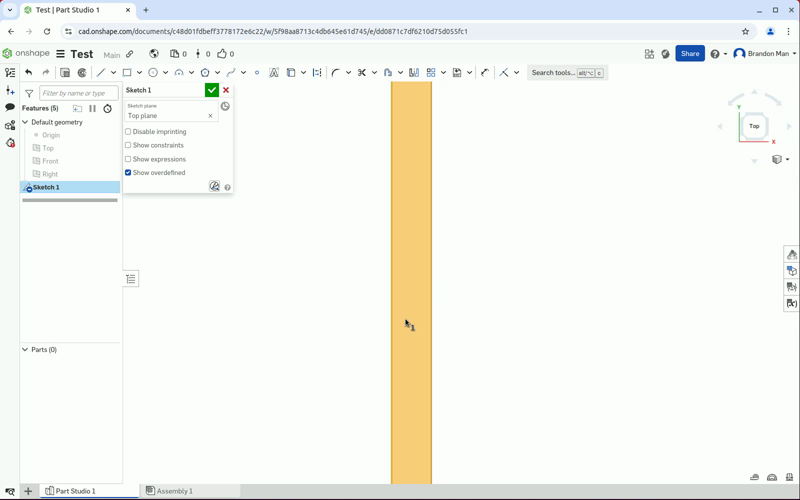
scroll(-6)
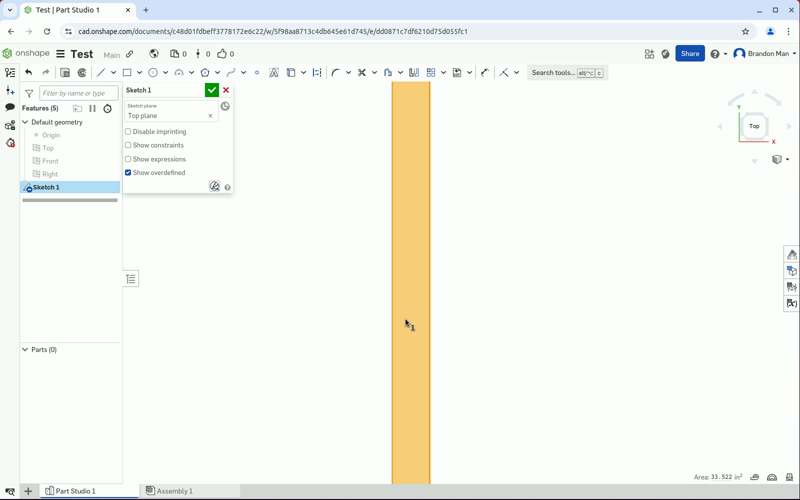
scroll(-6)
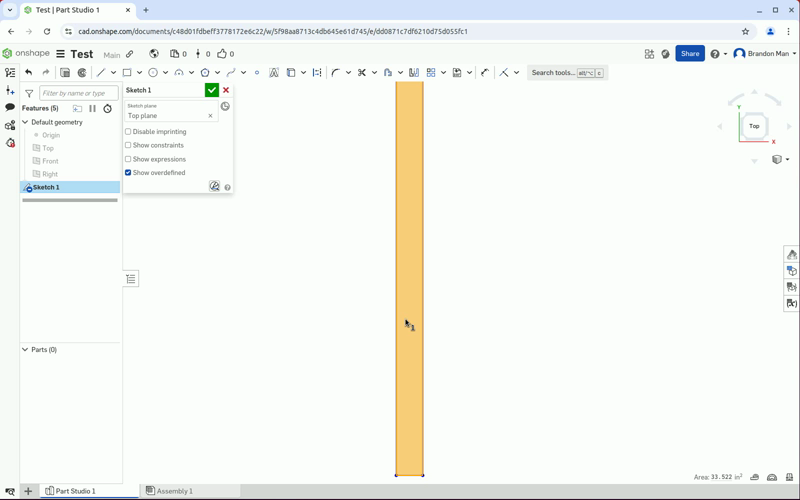
scroll(-6)
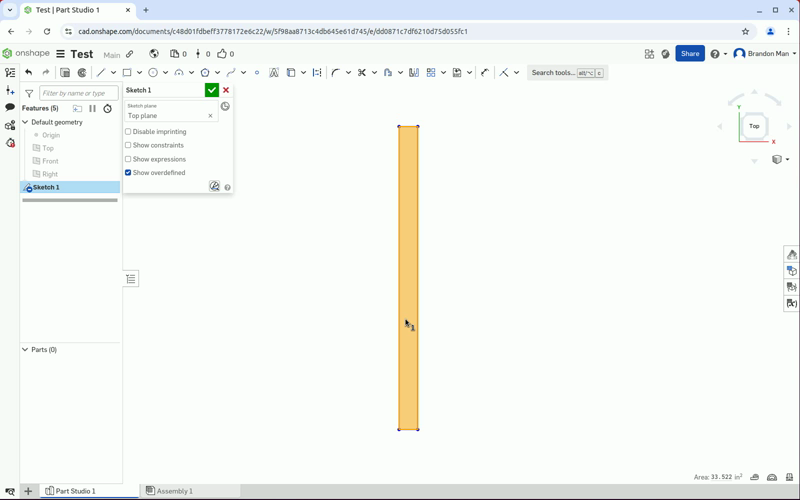
scroll(-6)
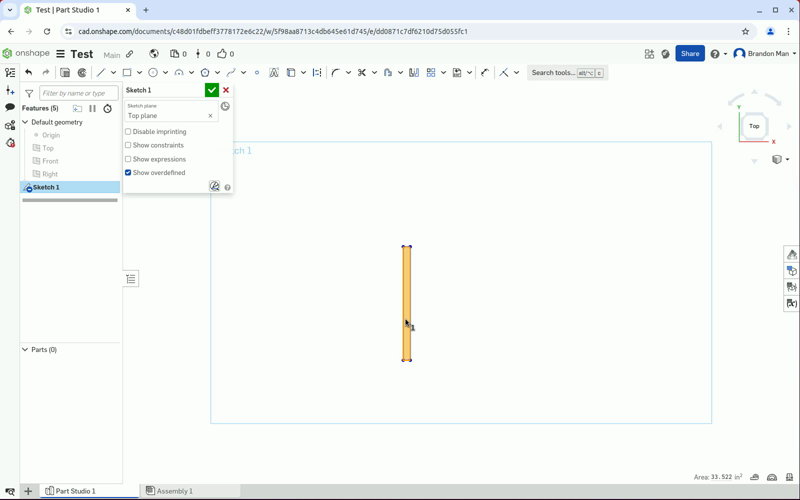
mouse_move(73, 352)
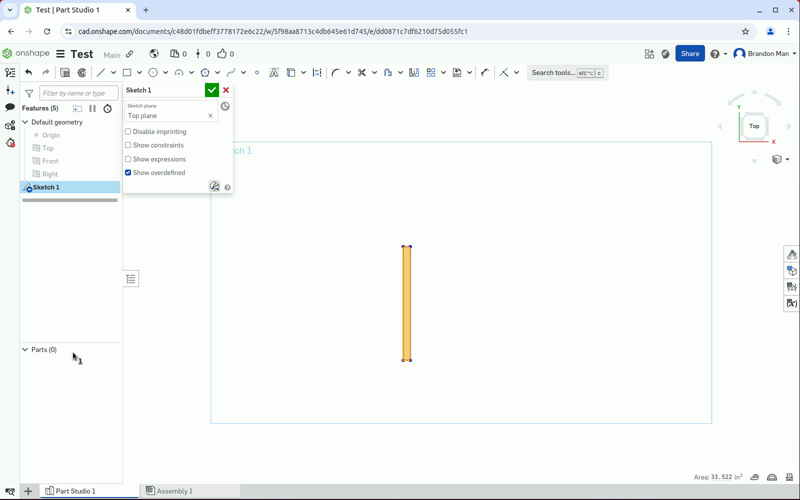
key(shift+y)
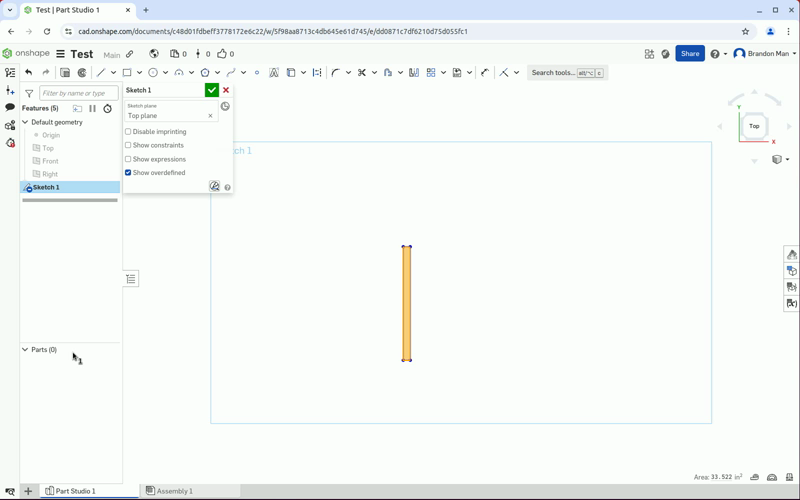
key(shift+e)
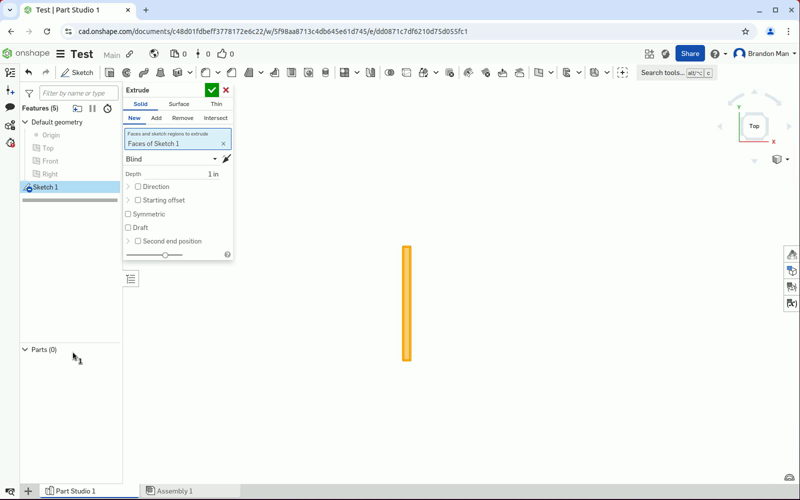
mouse_move(143, 106)
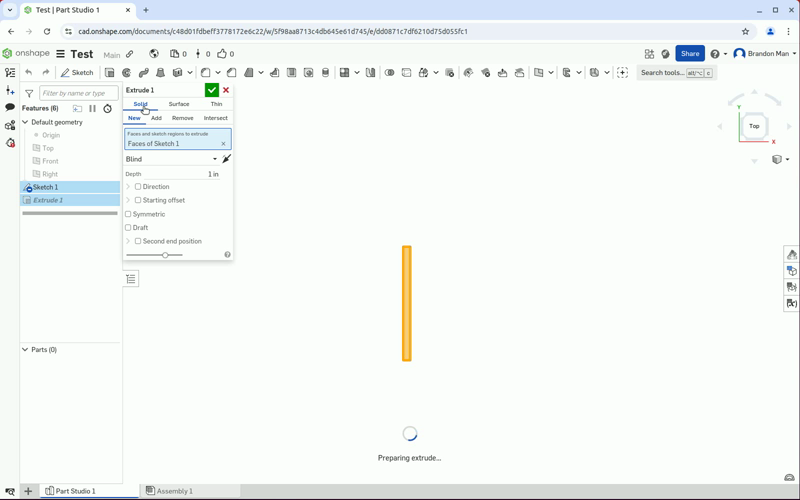
click(143, 106)
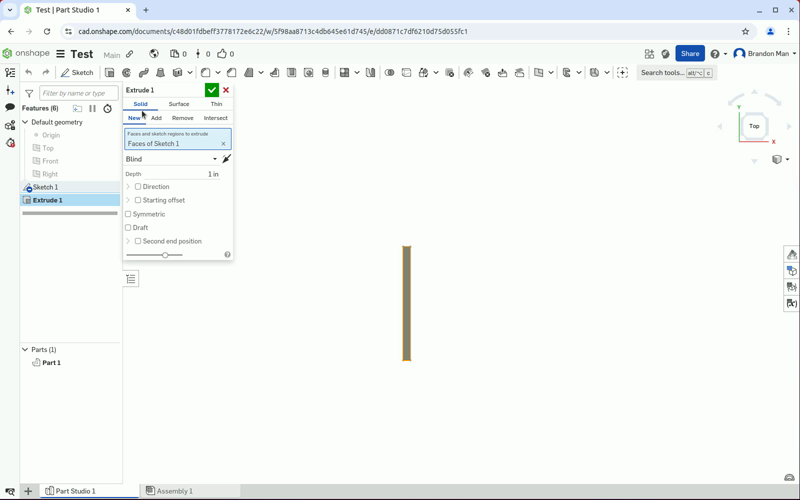
mouse_move(137, 120)
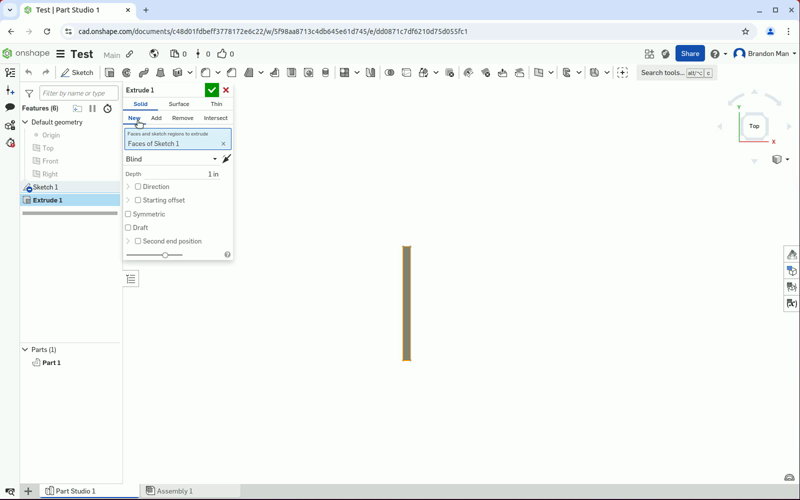
click(137, 120)
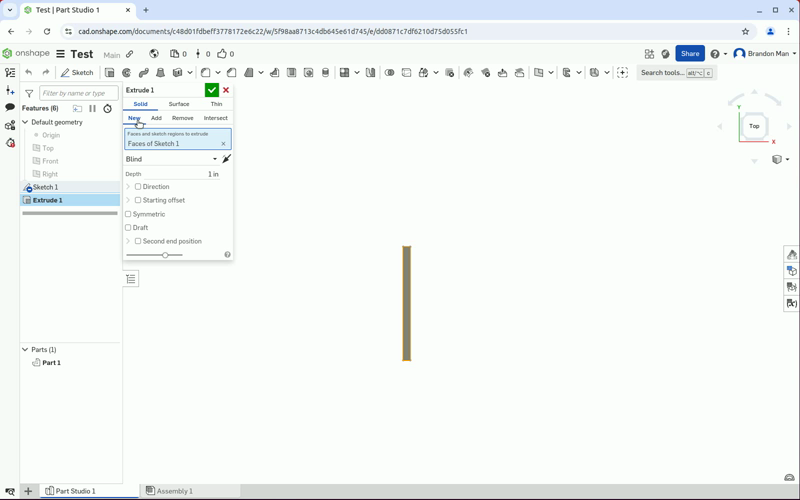
key(tab, 4)
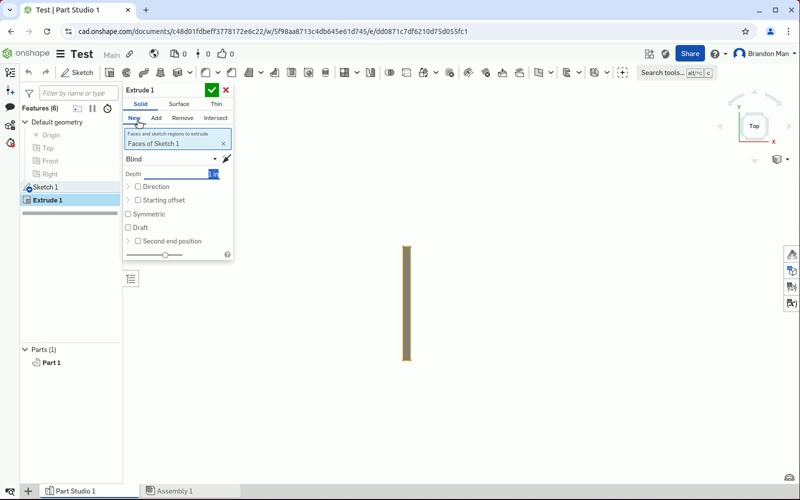
text(23.108)
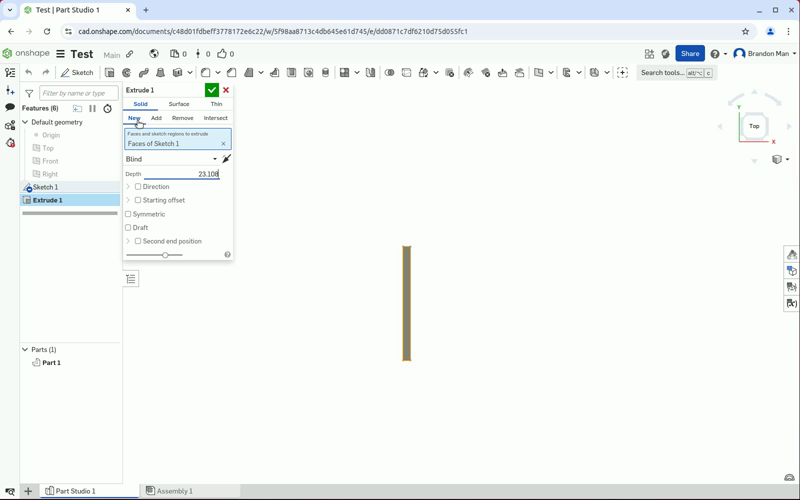
key(enter)
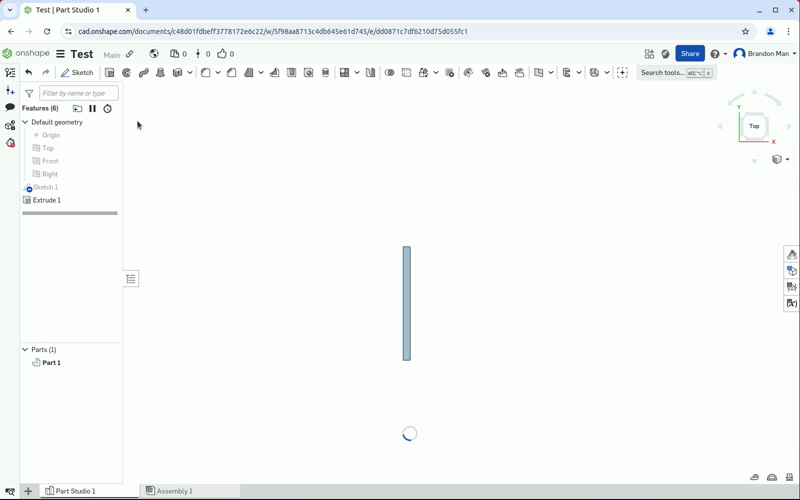
key(shift+h)
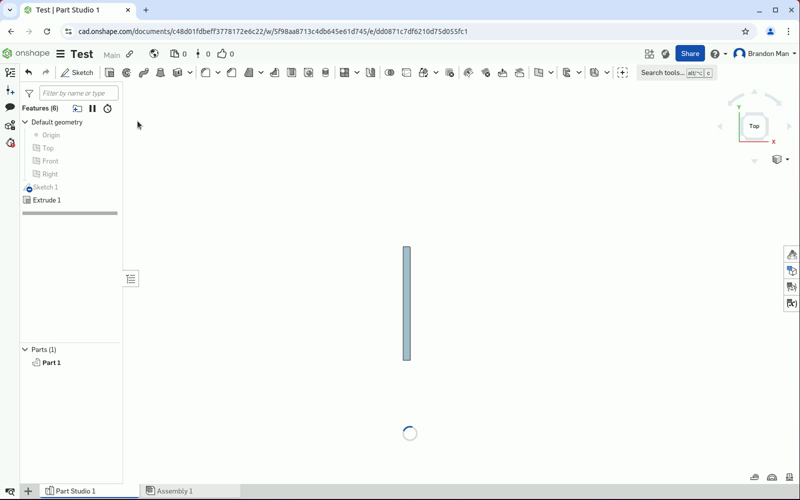
key(shift+h)
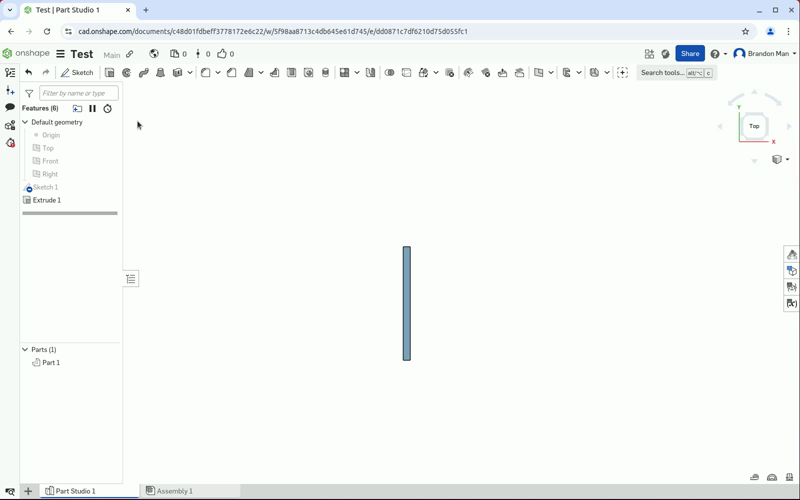
mouse_move(73, 189)
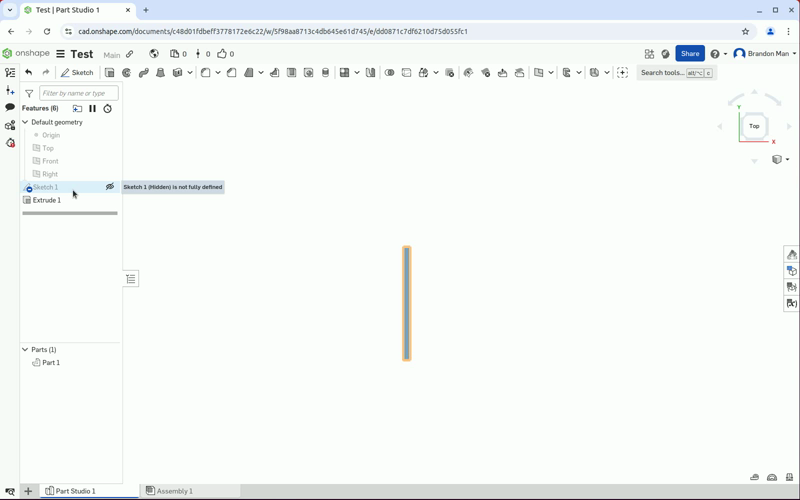
click(73, 189)
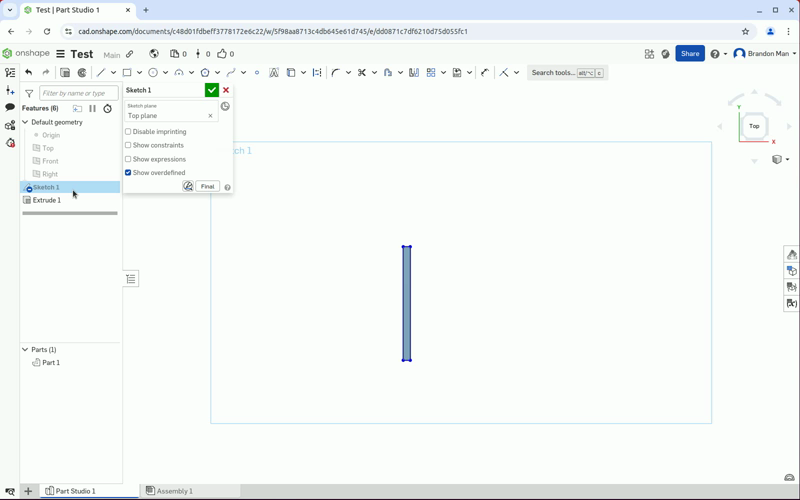
mouse_move(229, 92)
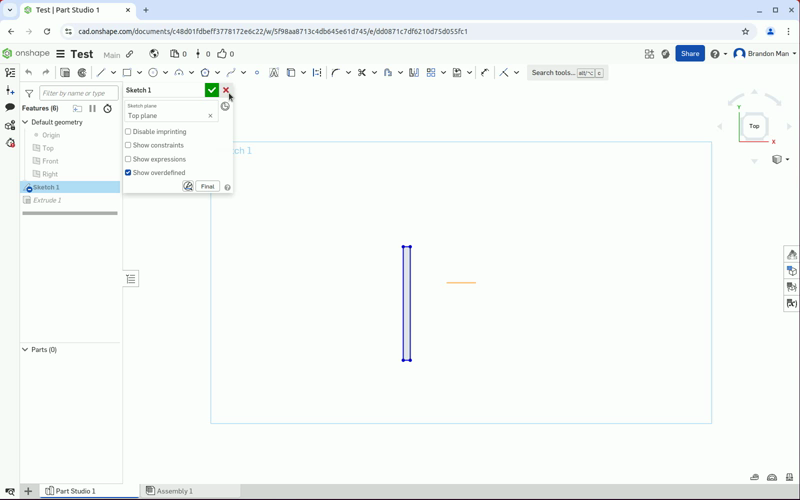
click(229, 92)
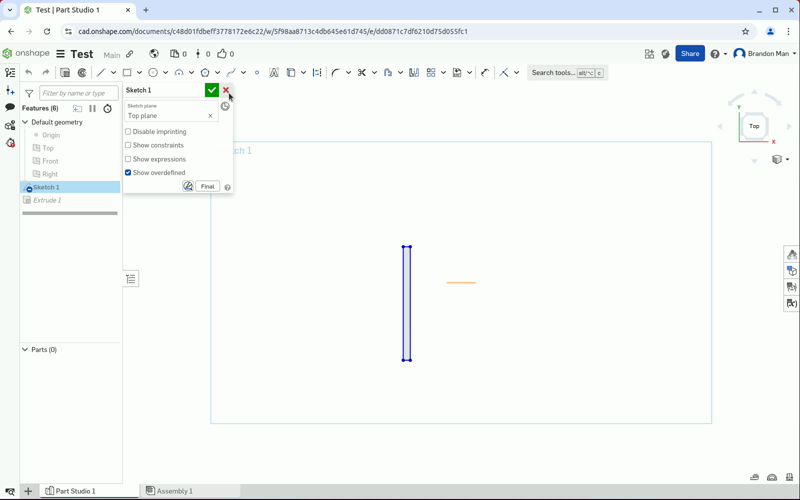
key(shift+s)
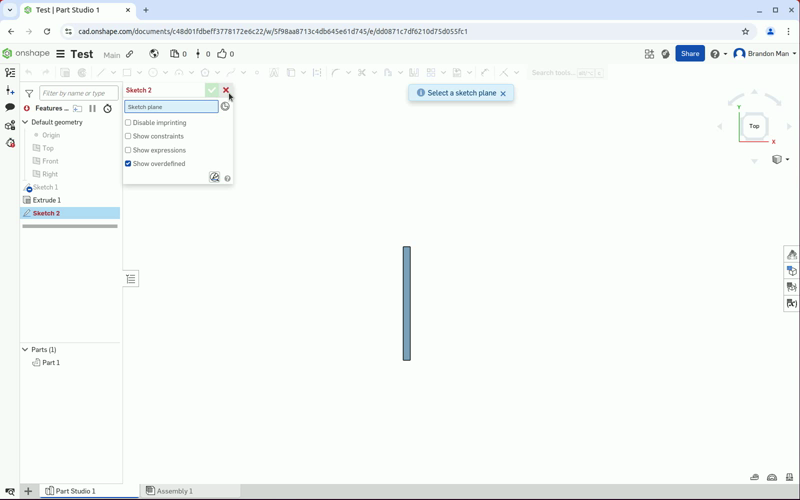
mouse_move(73, 150)
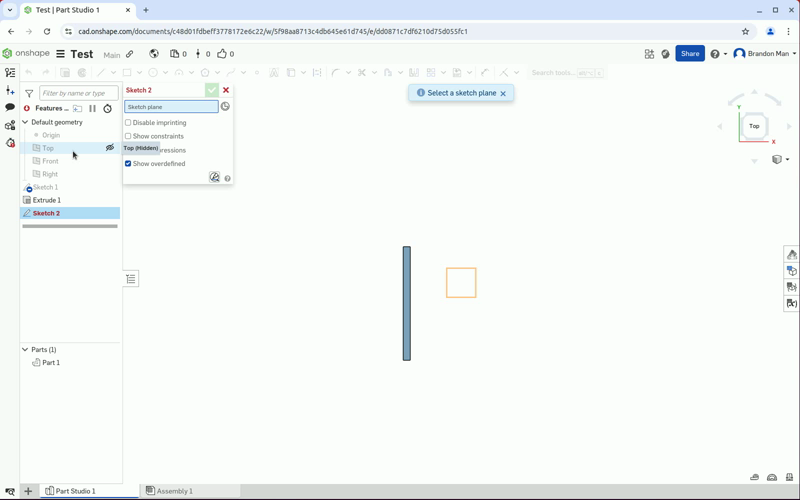
click(73, 150)
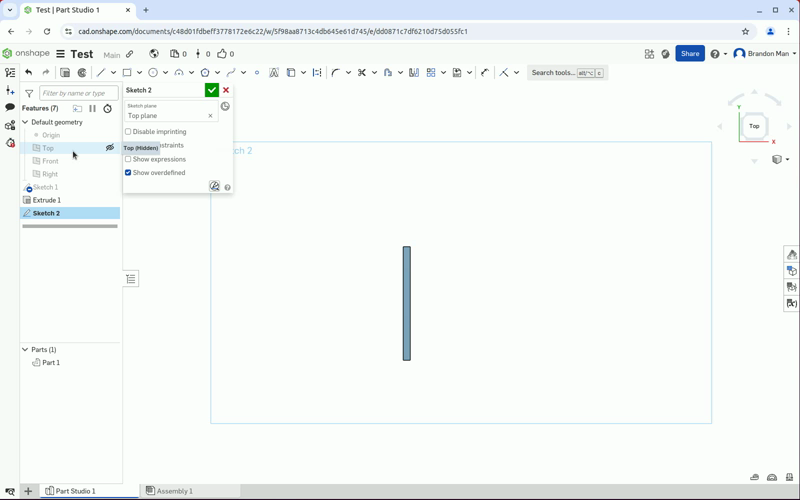
mouse_move(73, 352)
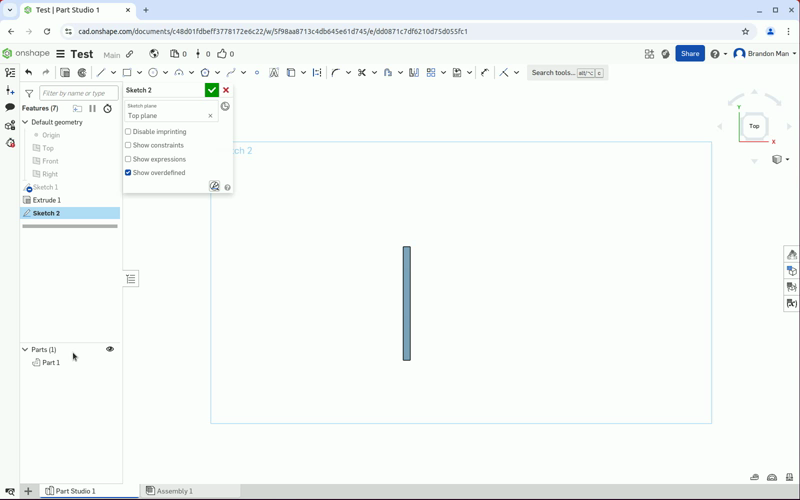
key(y)
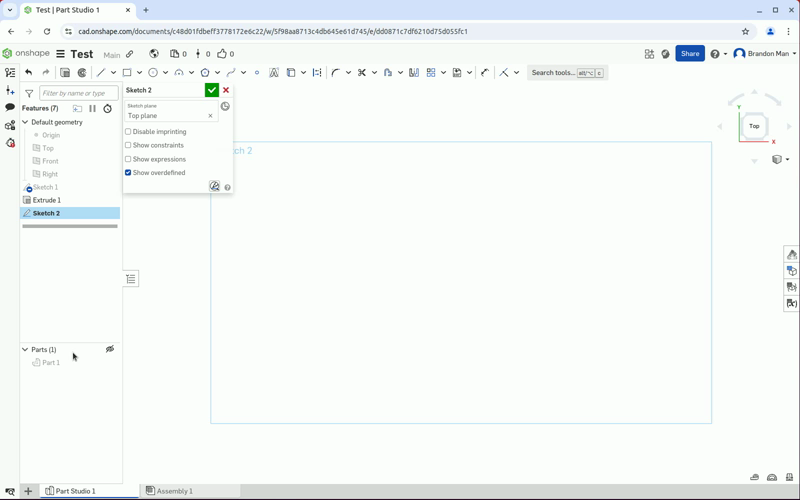
key(l)
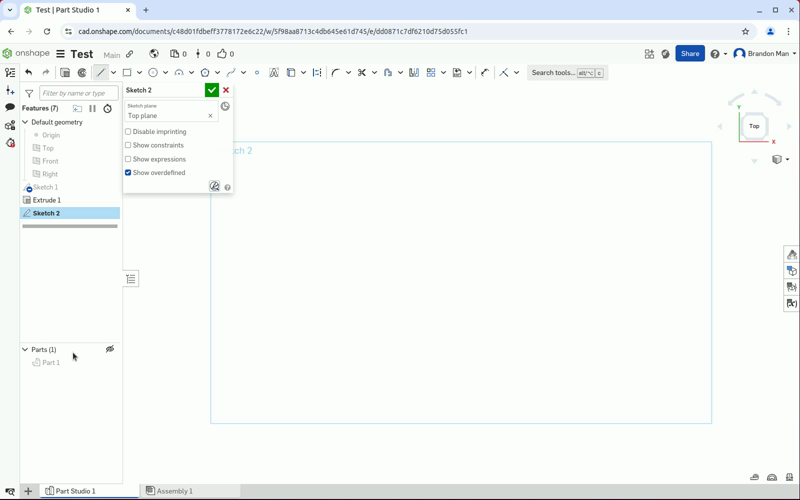
key_down(shift)
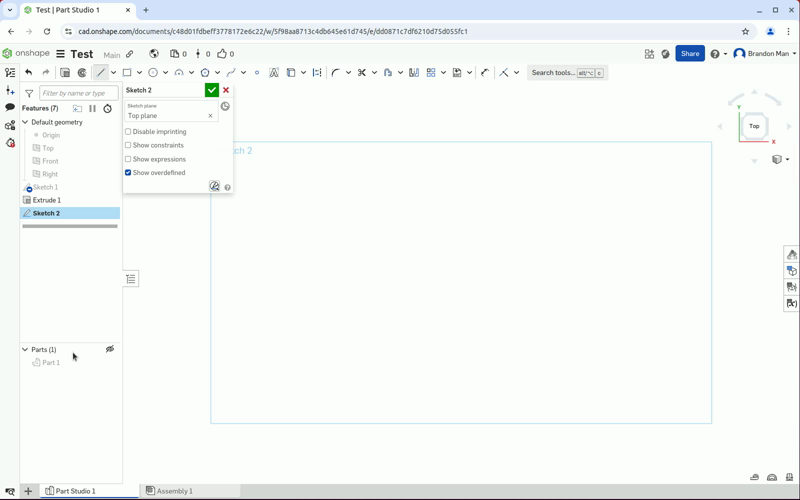
mouse_move(409, 360)
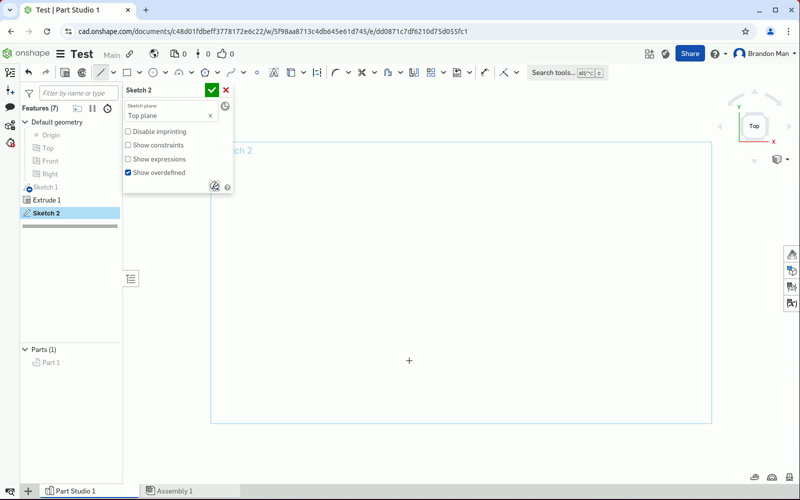
click(409, 360)
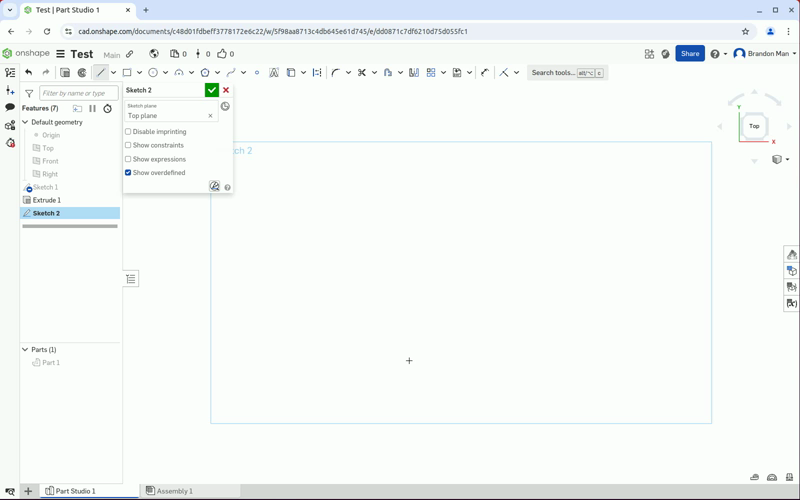
key_up(shift)
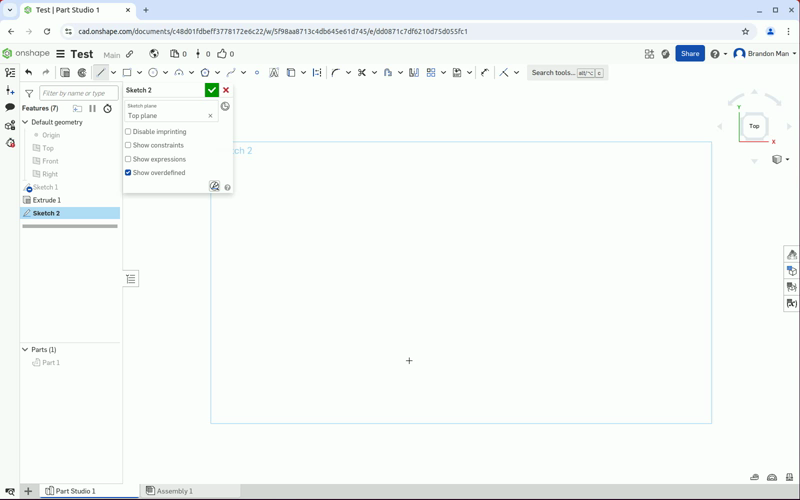
key_down(shift)
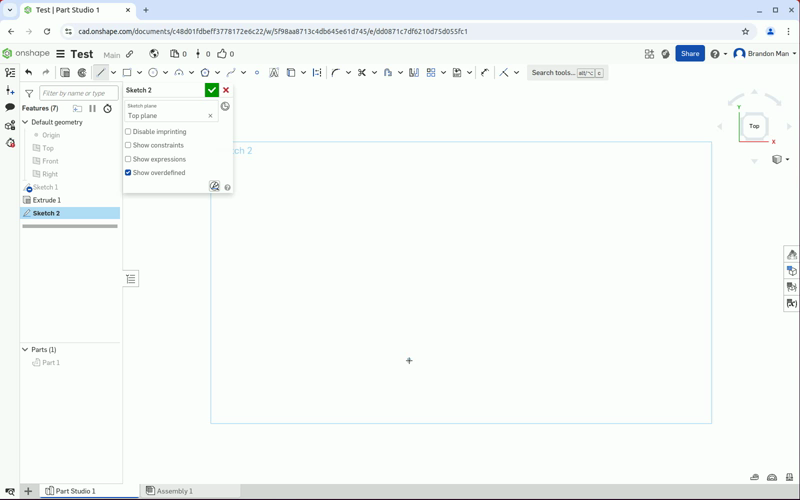
mouse_move(514, 360)
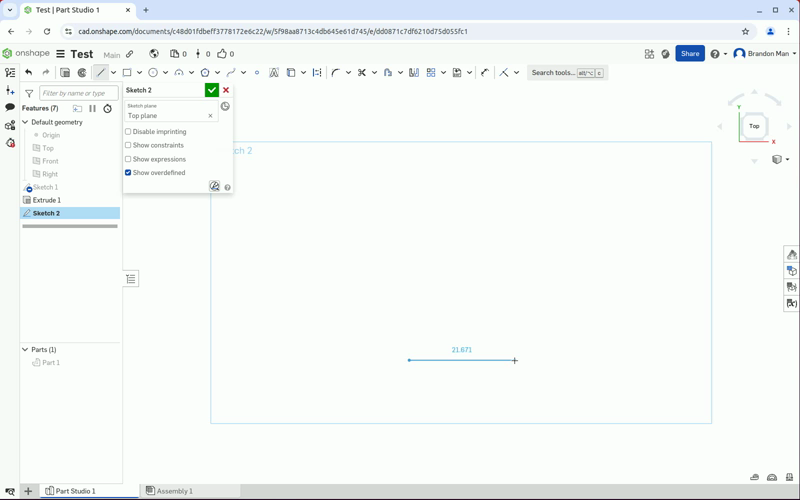
click(514, 360)
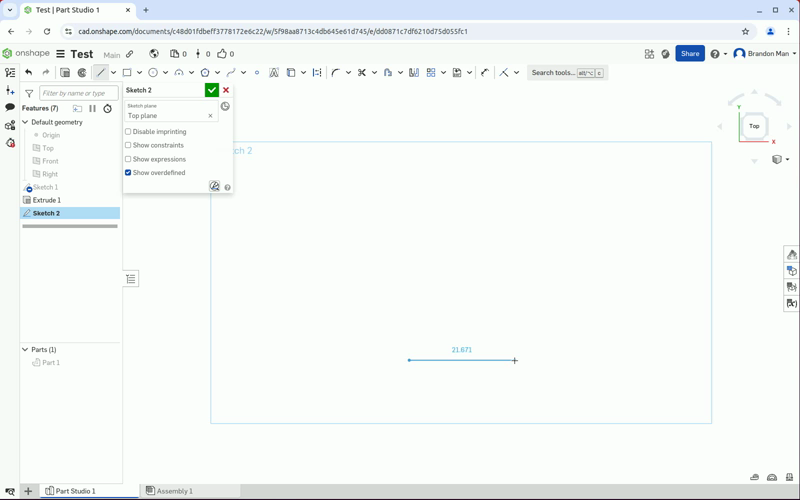
key_up(shift)
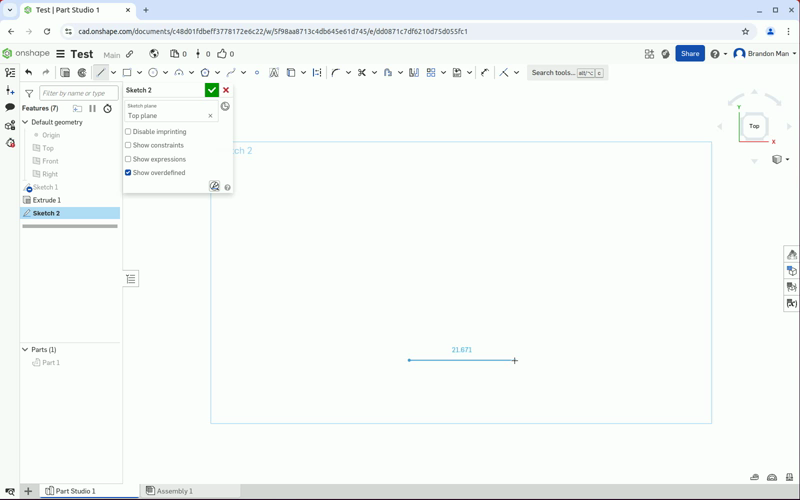
key_down(shift)
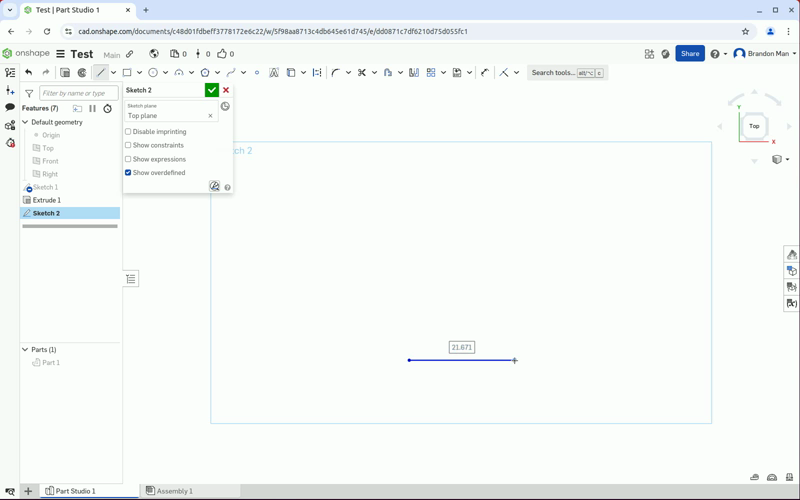
mouse_move(514, 246)
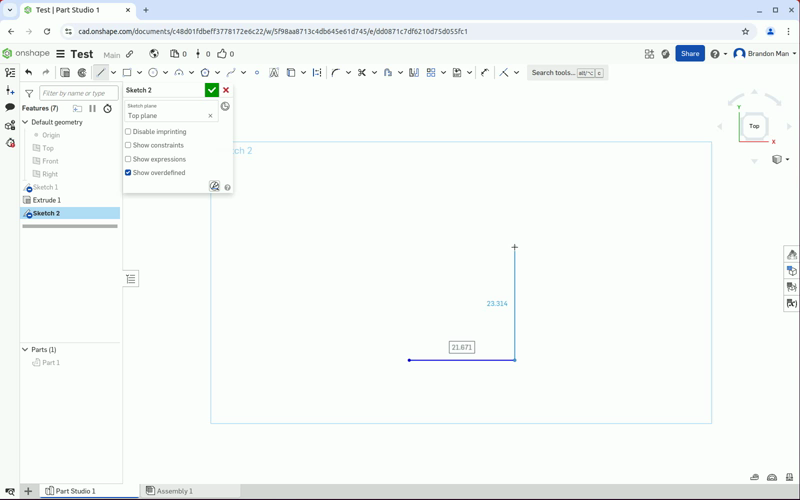
click(514, 246)
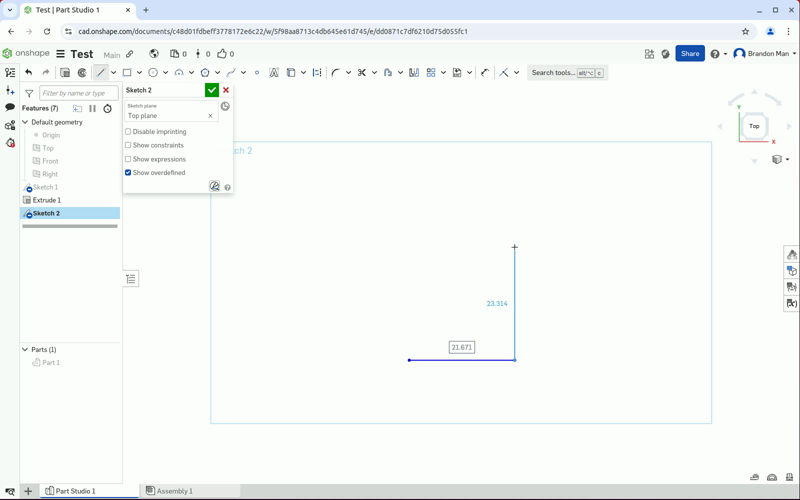
key_up(shift)
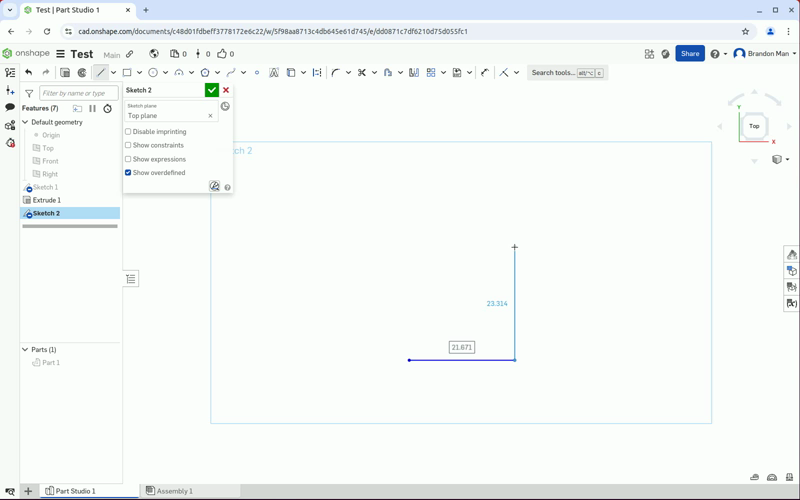
key_down(shift)
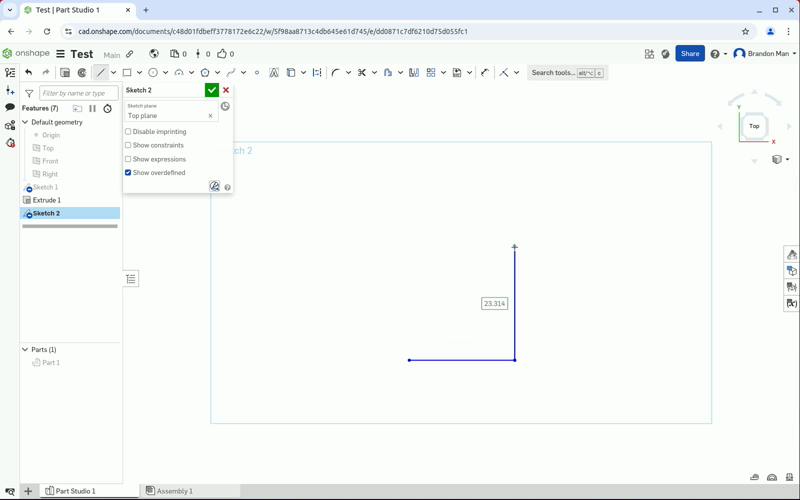
mouse_move(409, 246)
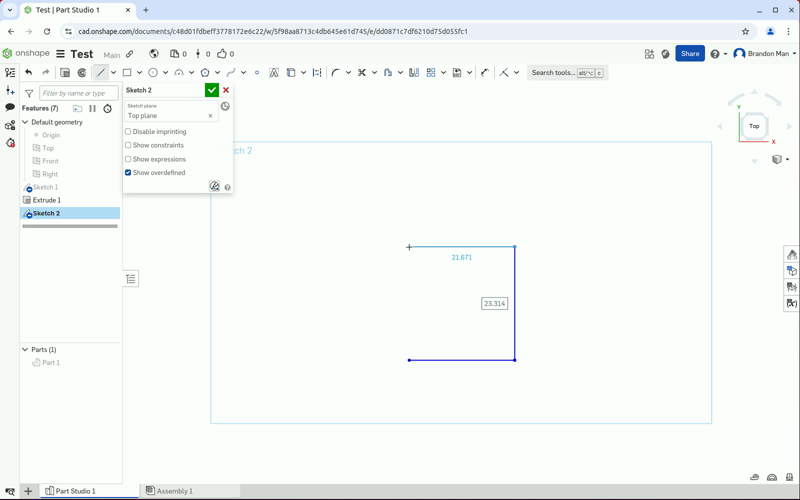
click(409, 246)
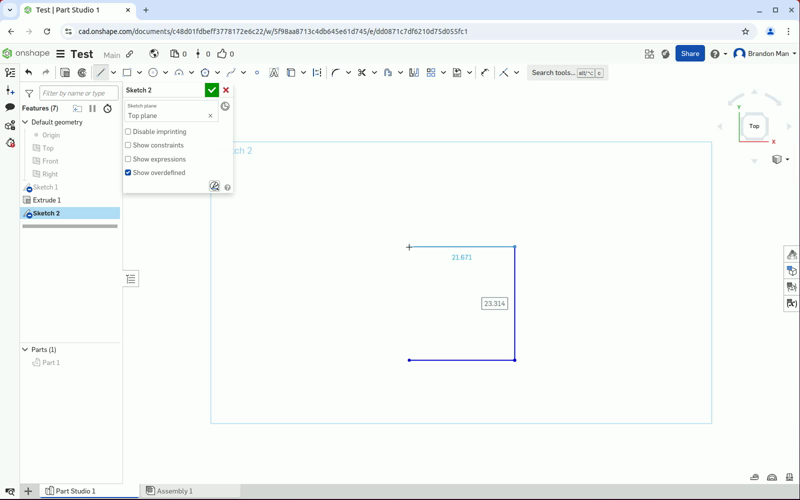
key_up(shift)
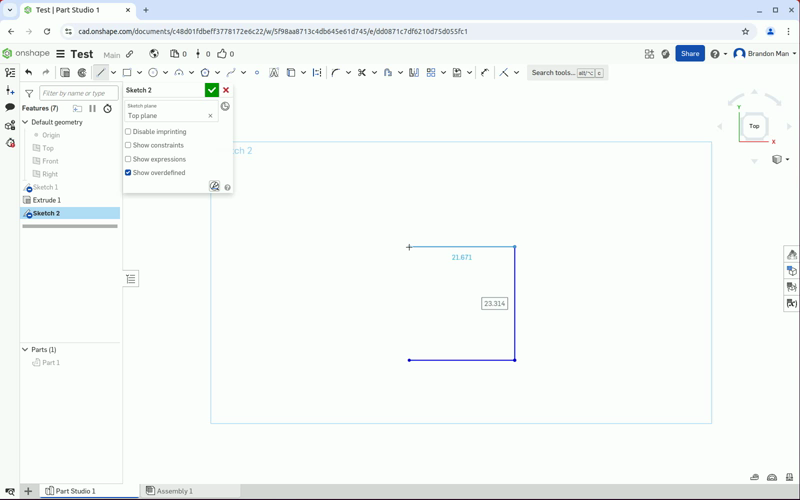
key_down(shift)
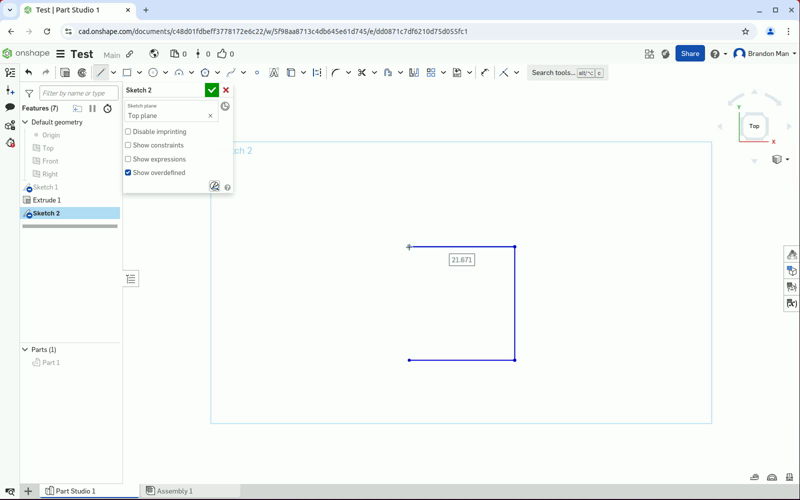
mouse_move(409, 360)
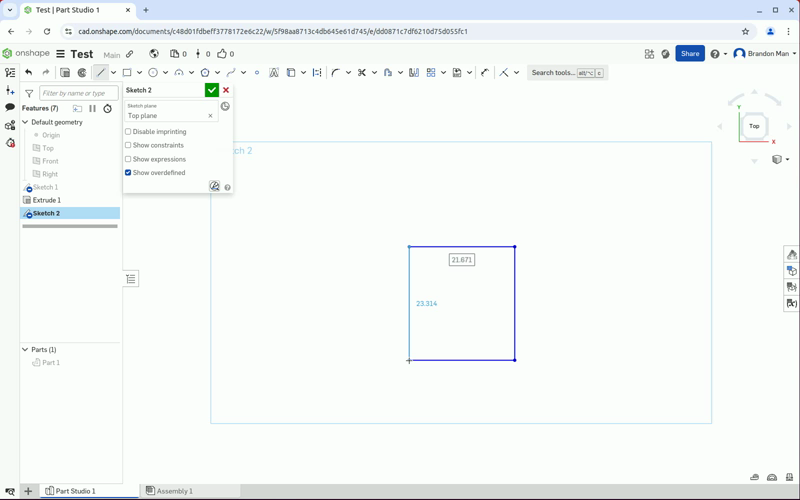
key_up(shift)
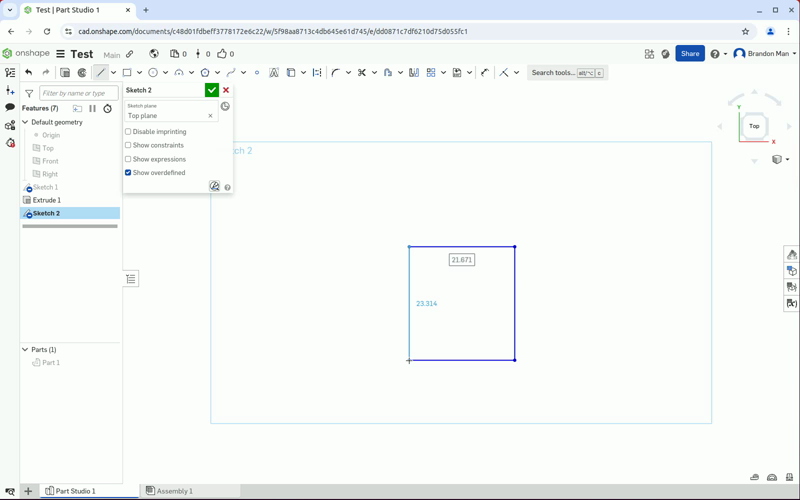
click(409, 360)
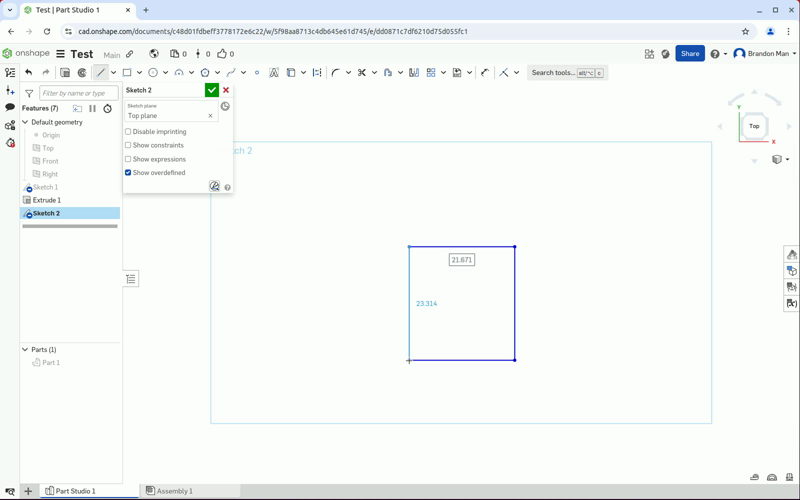
key(esc)
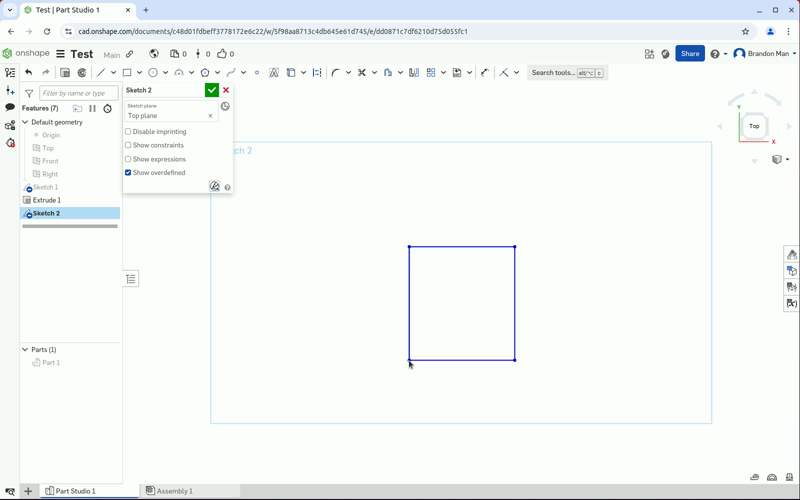
mouse_move(480, 306)
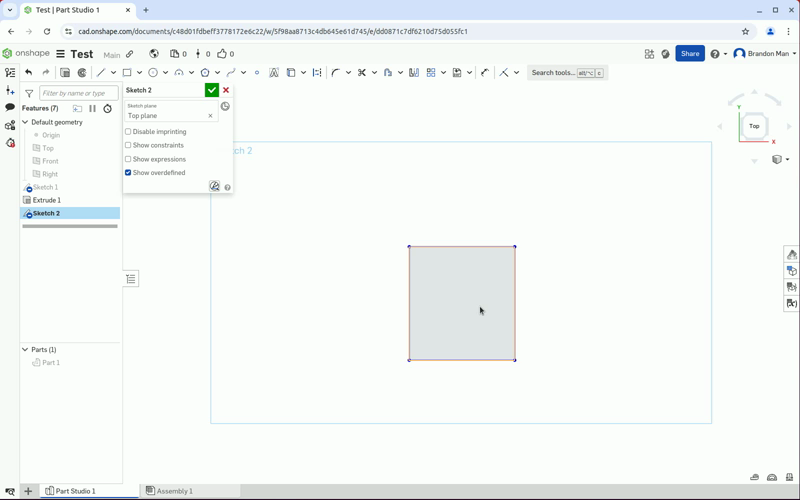
click(480, 306)
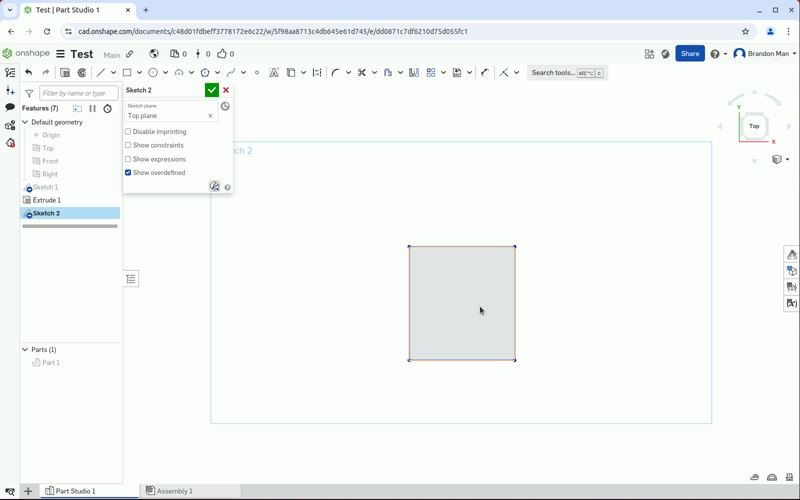
mouse_move(73, 352)
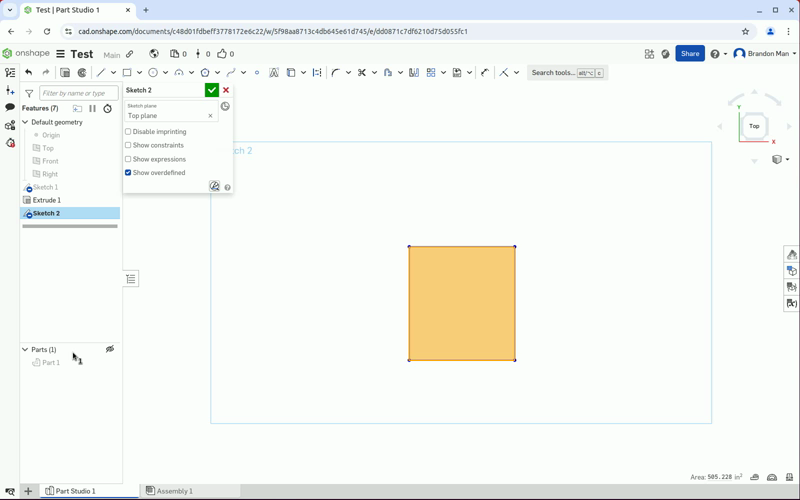
key(shift+y)
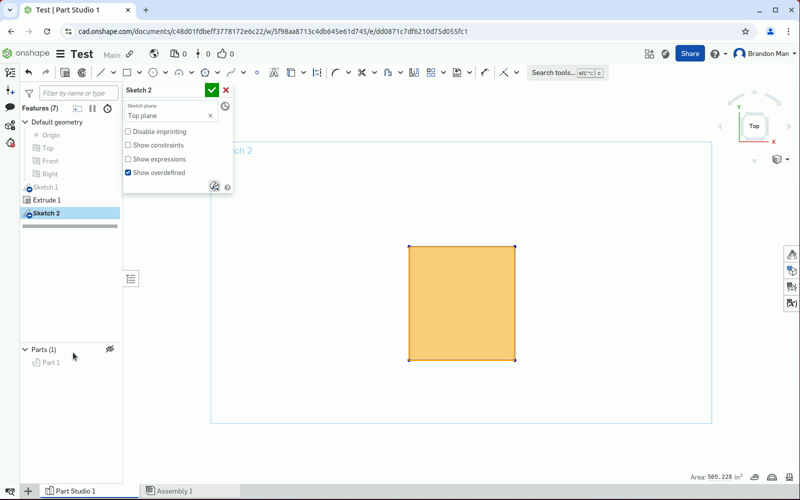
key(shift+e)
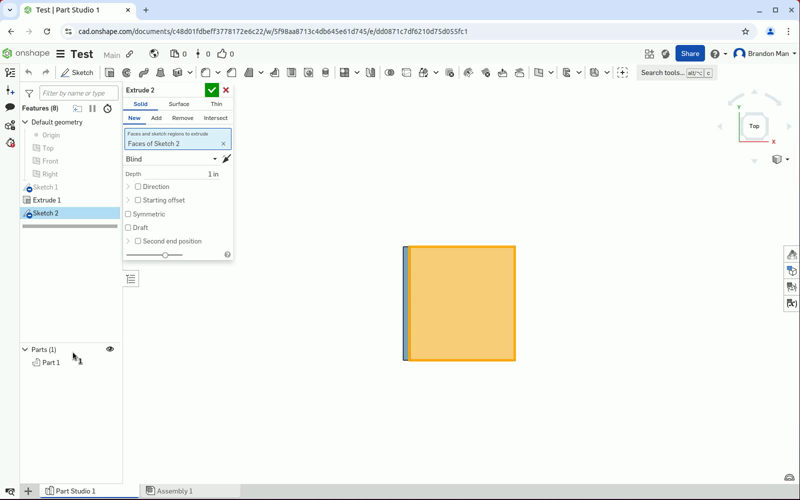
mouse_move(143, 106)
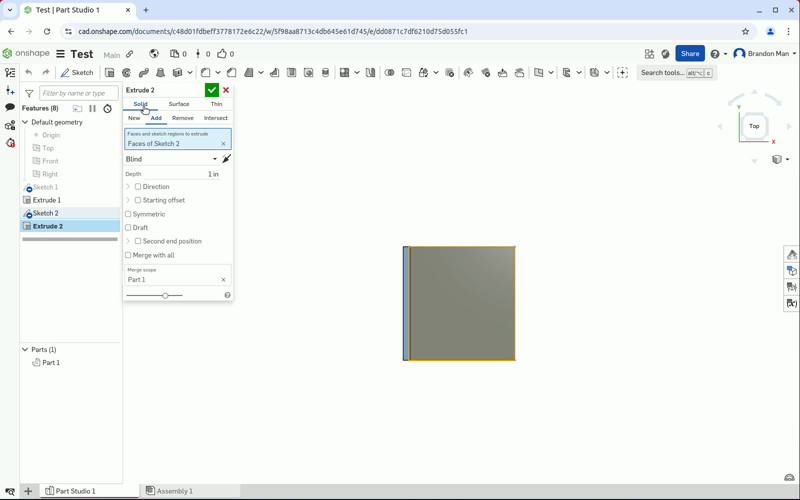
click(143, 106)
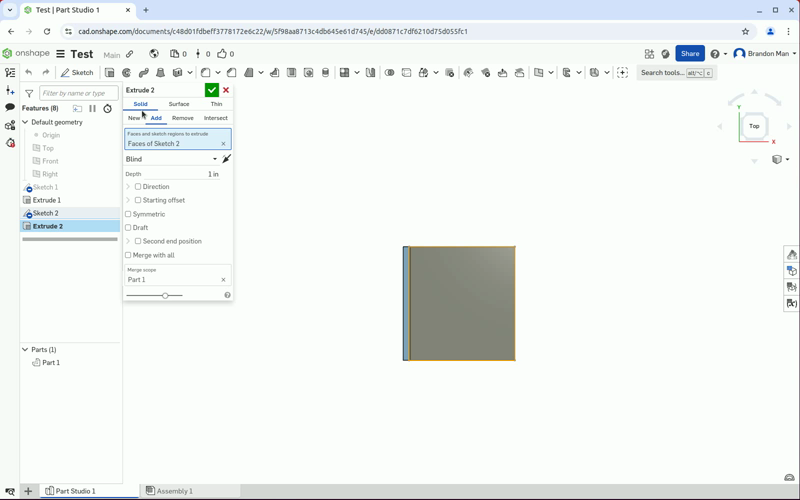
mouse_move(137, 120)
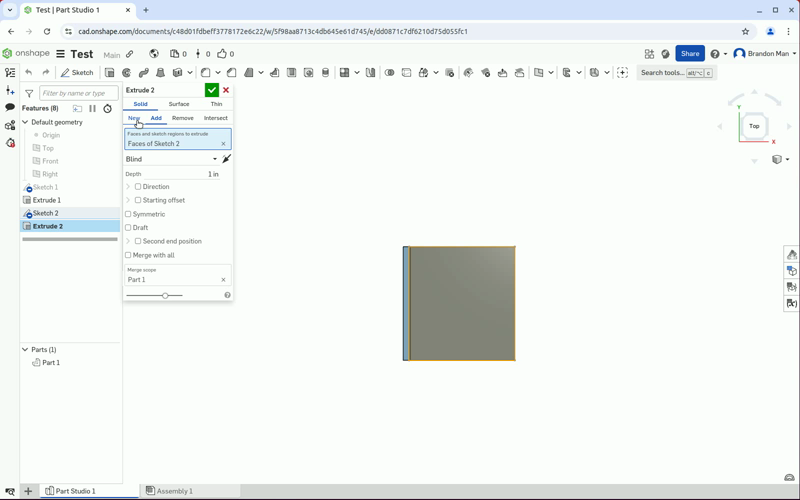
click(137, 120)
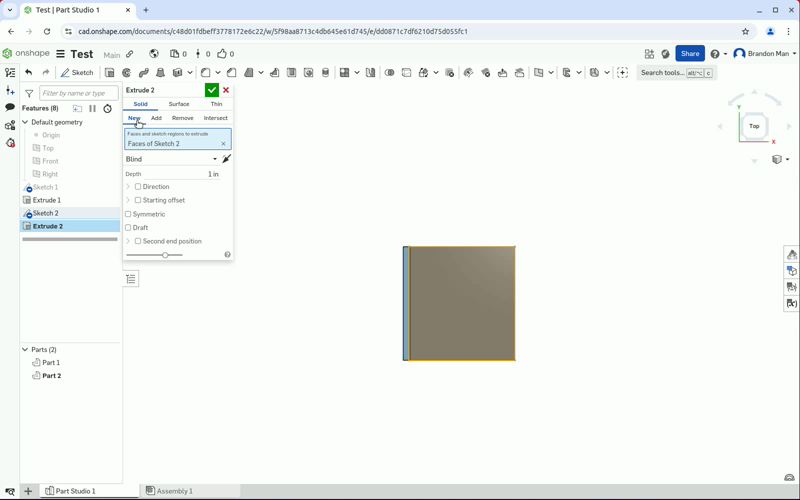
key(tab, 4)
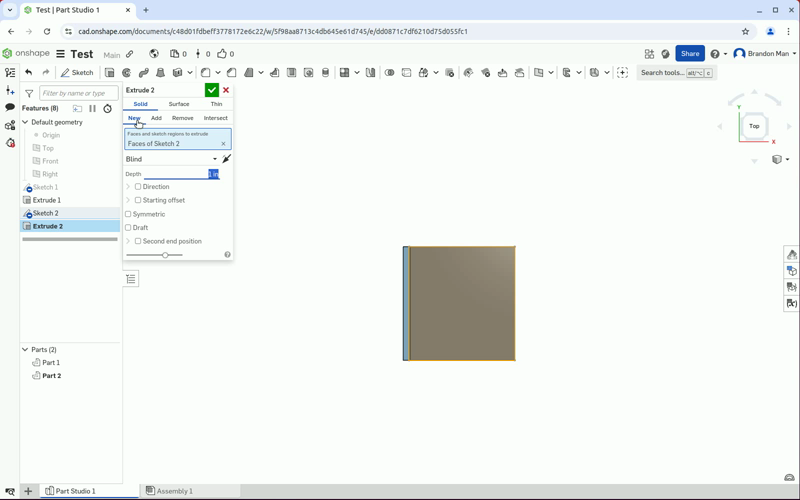
text(1.444)
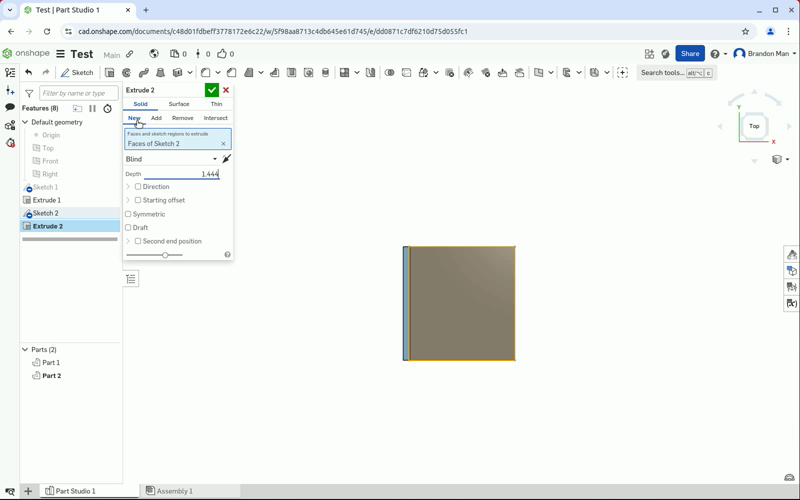
key(enter)
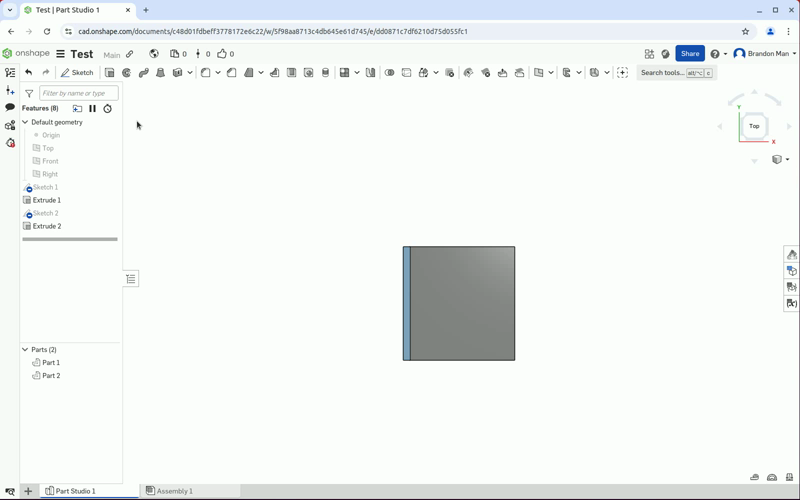
key(shift+h)
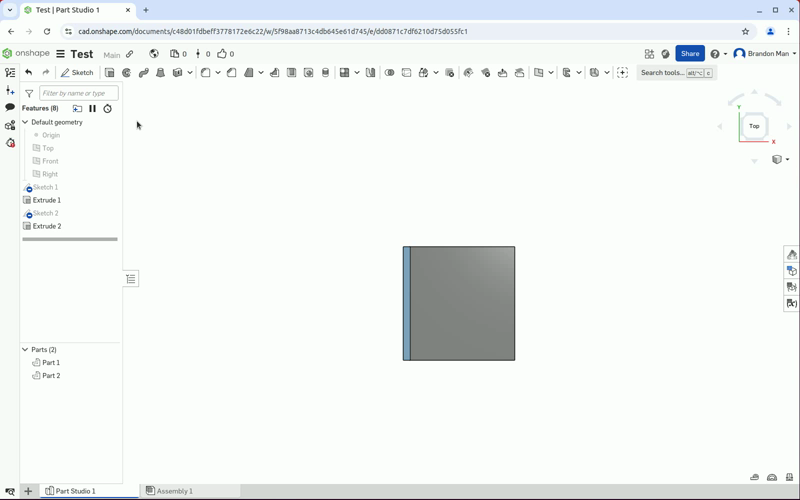
key(shift+h)
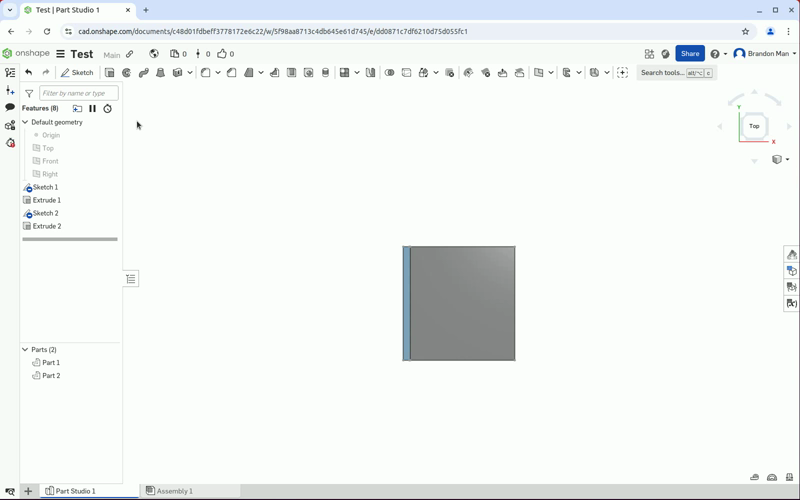
key(shift+7)
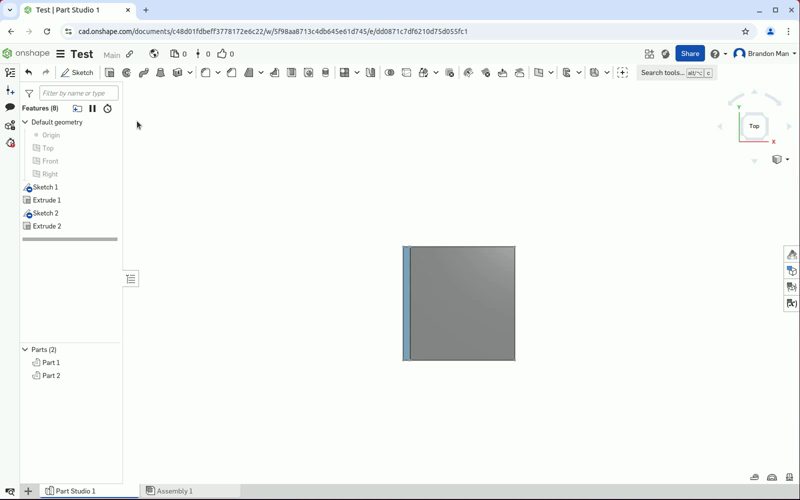
key(up, 3)
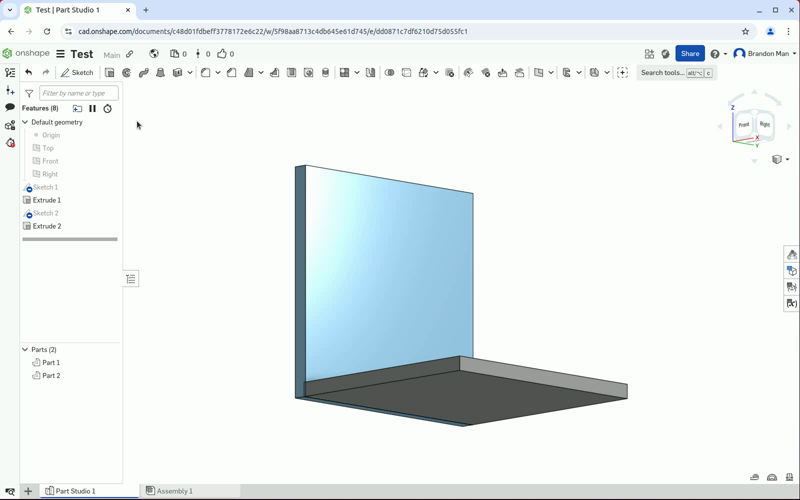
key(left, 3)
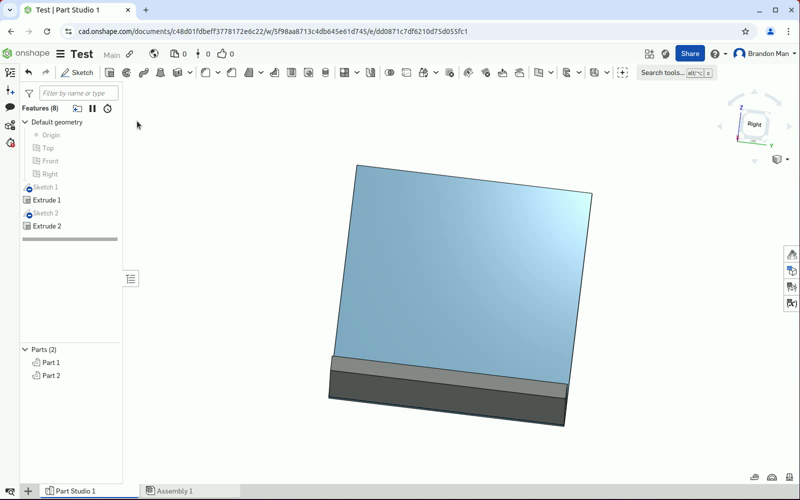
key(right, 3)
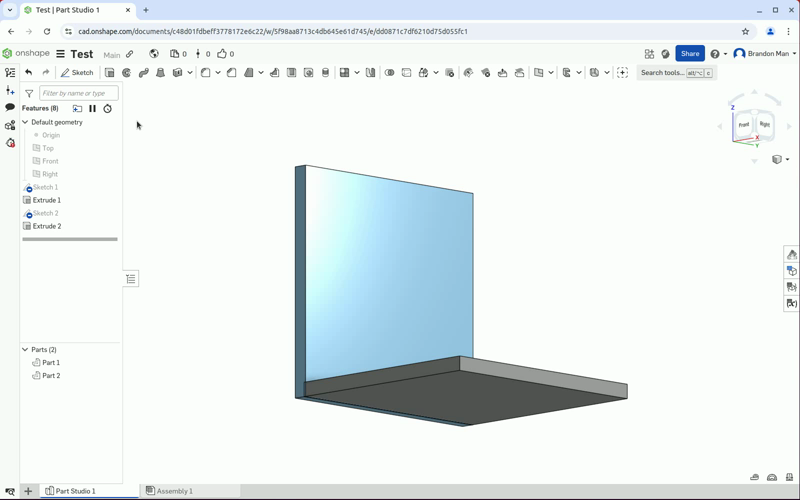
key(down, 3)
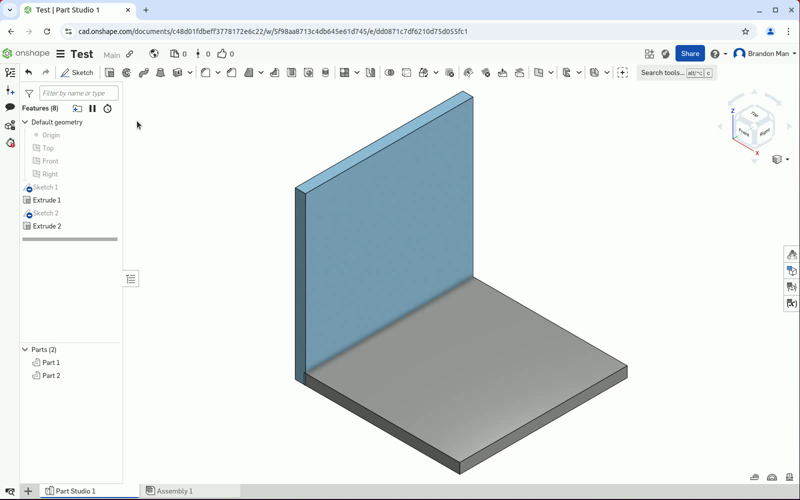
mouse_move(73, 189)
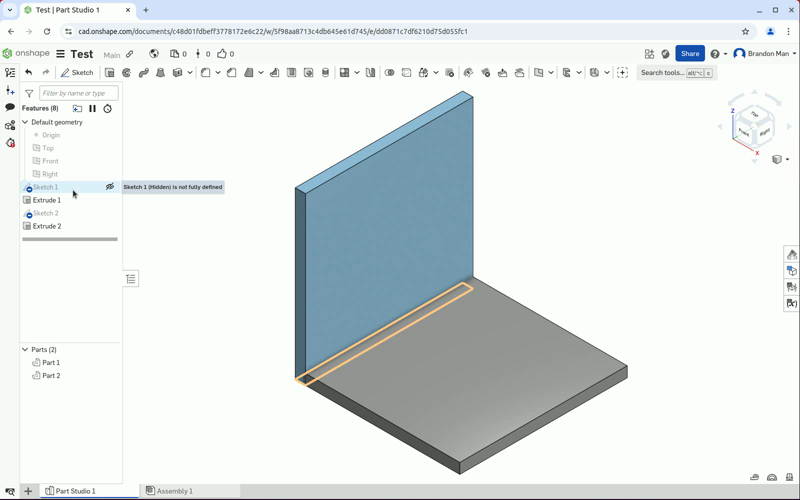
click(73, 189)